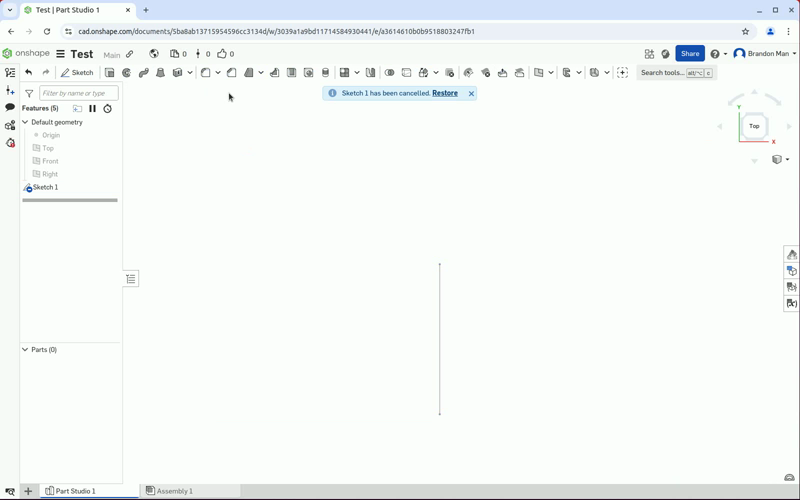
key(shift+h)
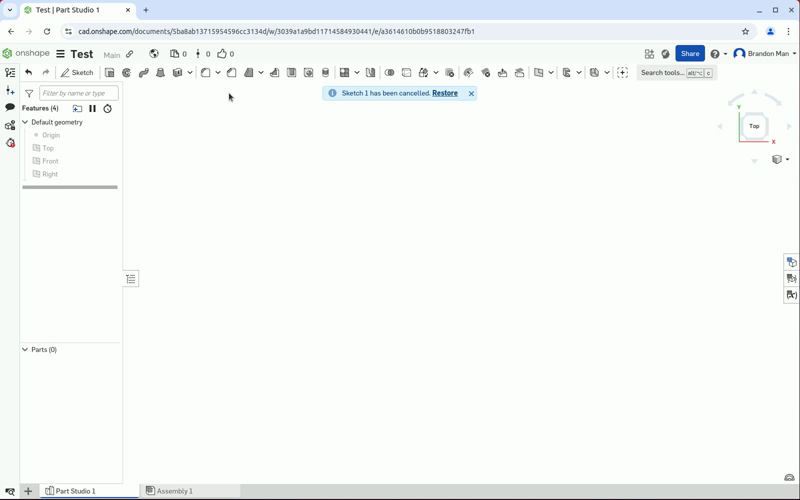
mouse_move(73, 352)
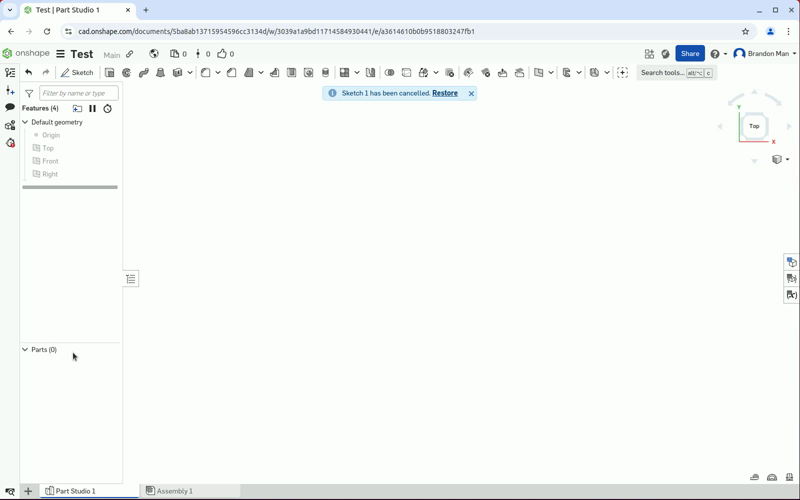
key(y)
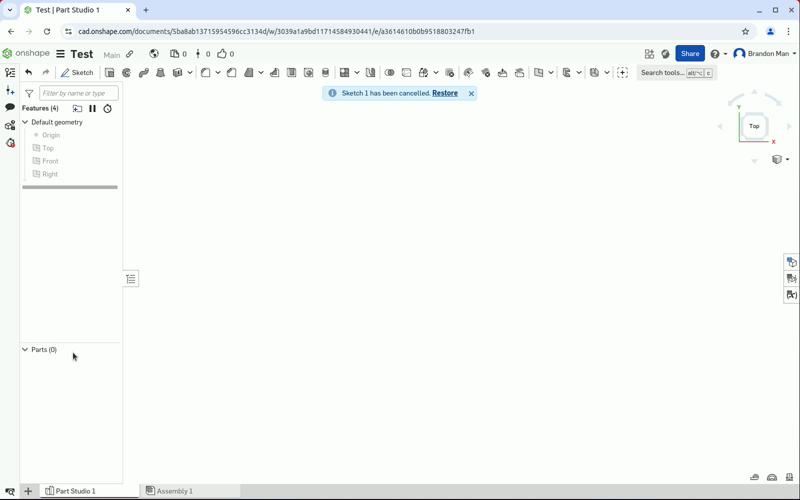
key(shift+p)
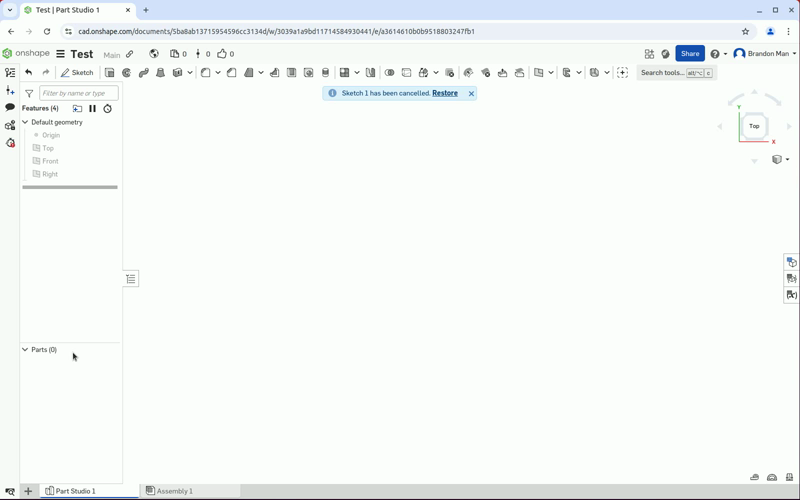
key(space)
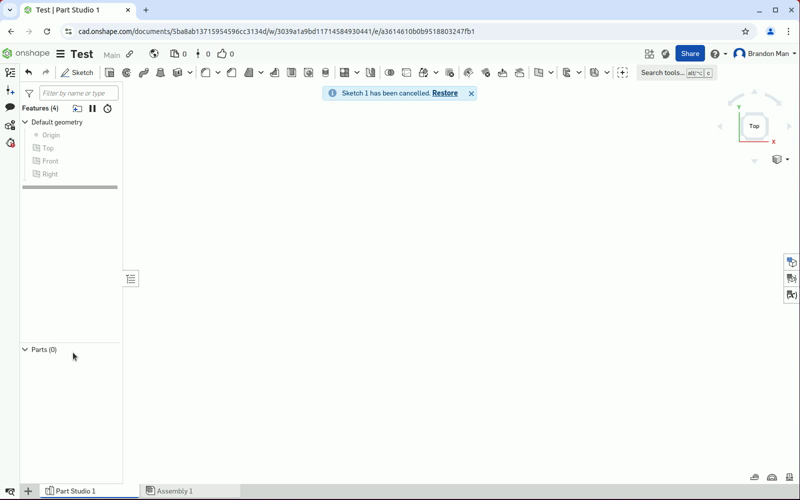
key_down(shift)
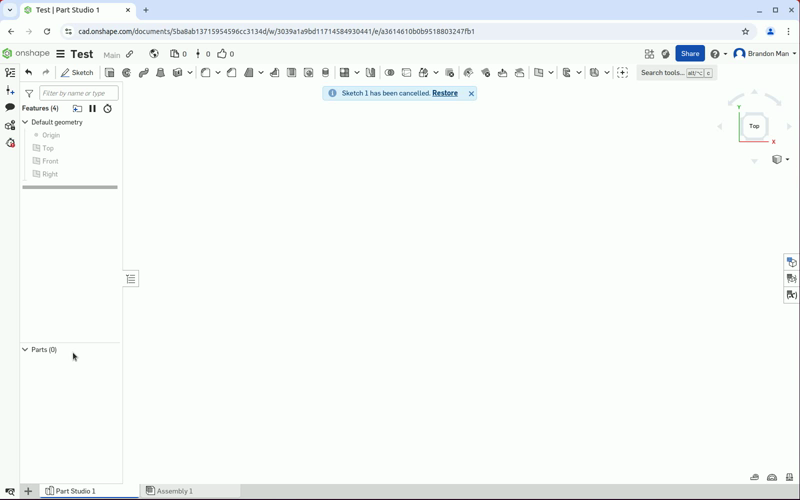
key(up)
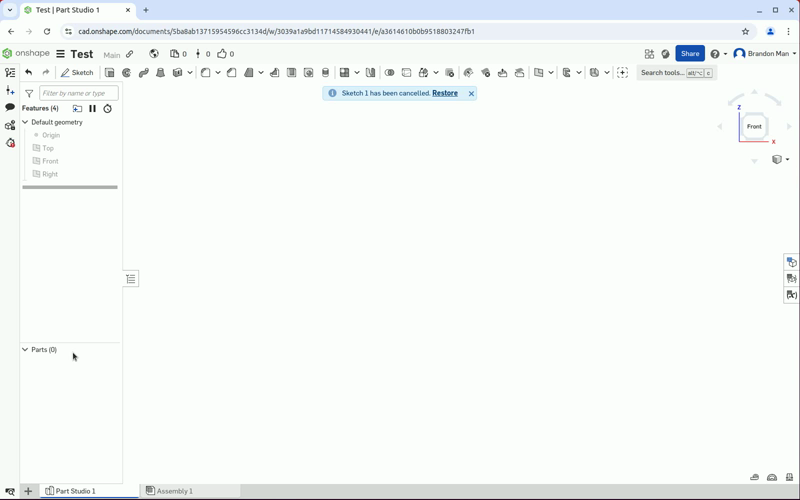
key_up(shift)
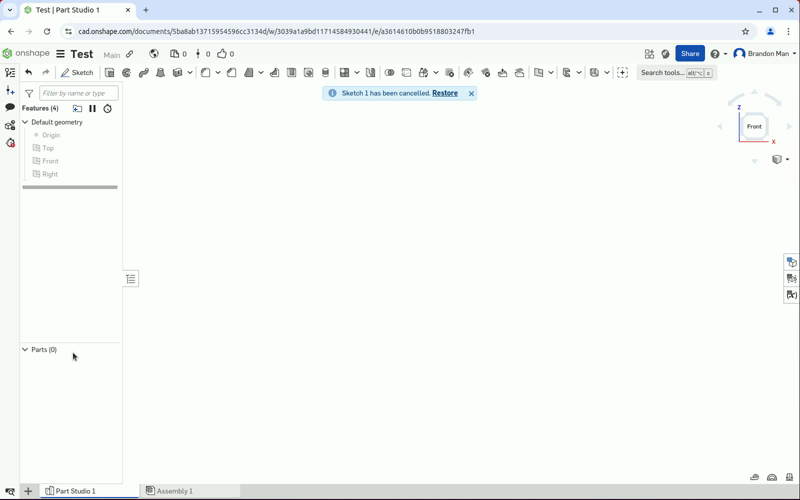
mouse_move(73, 352)
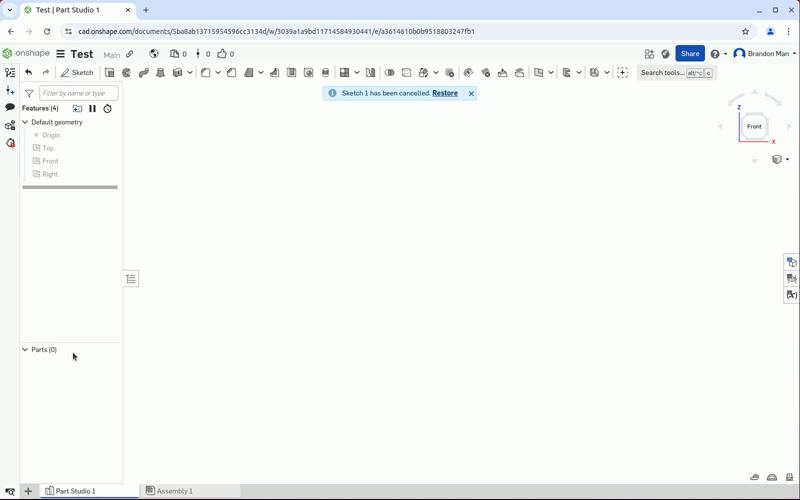
key(shift+y)
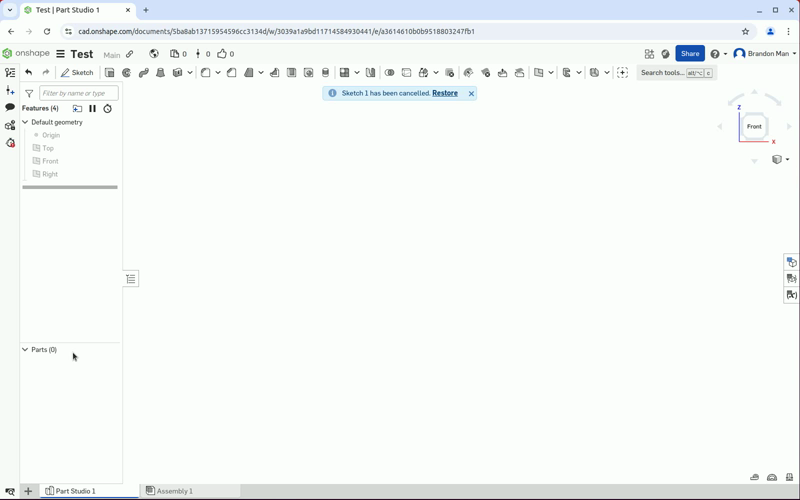
key(shift+s)
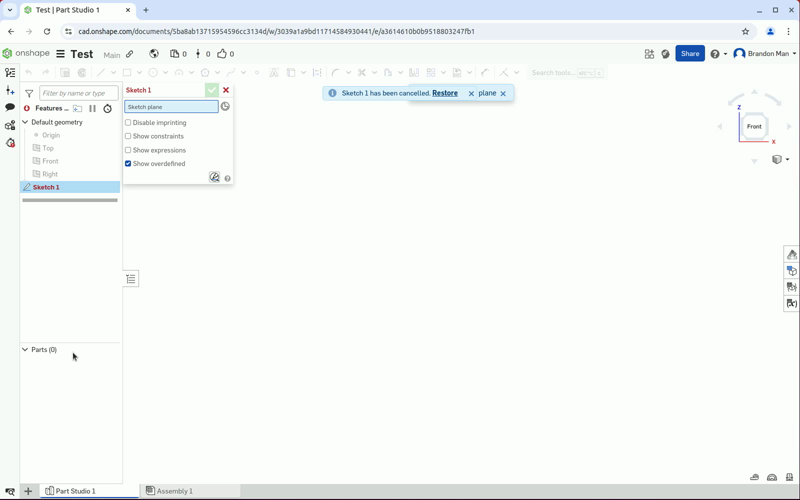
mouse_move(73, 163)
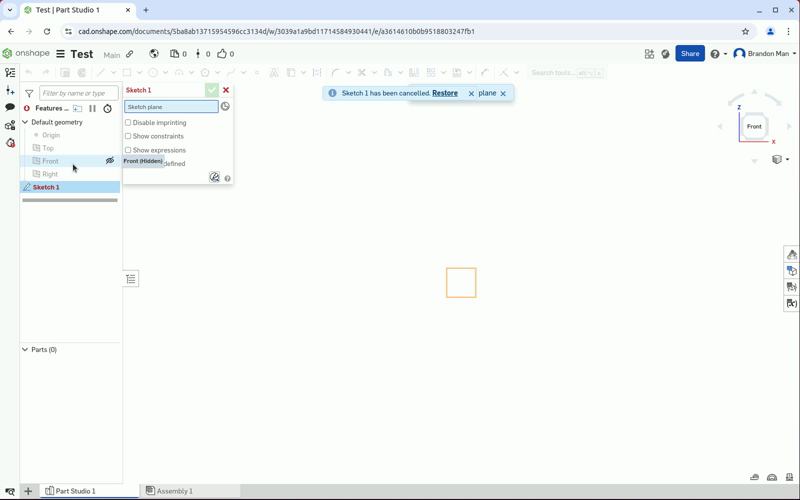
click(73, 163)
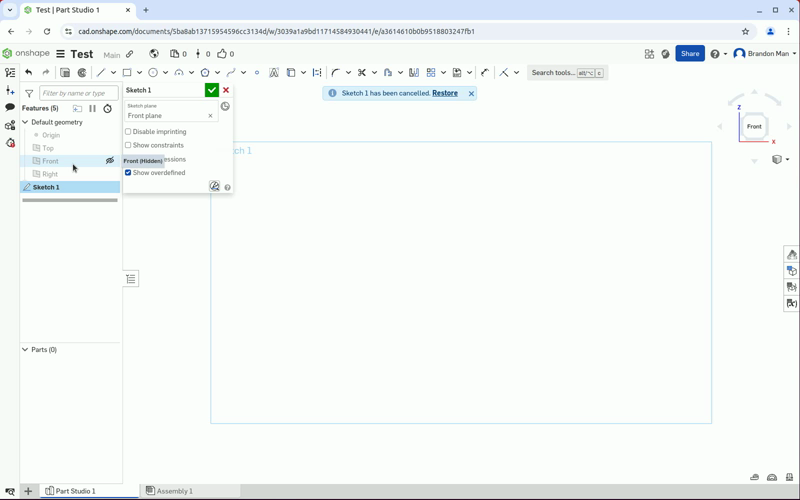
mouse_move(73, 352)
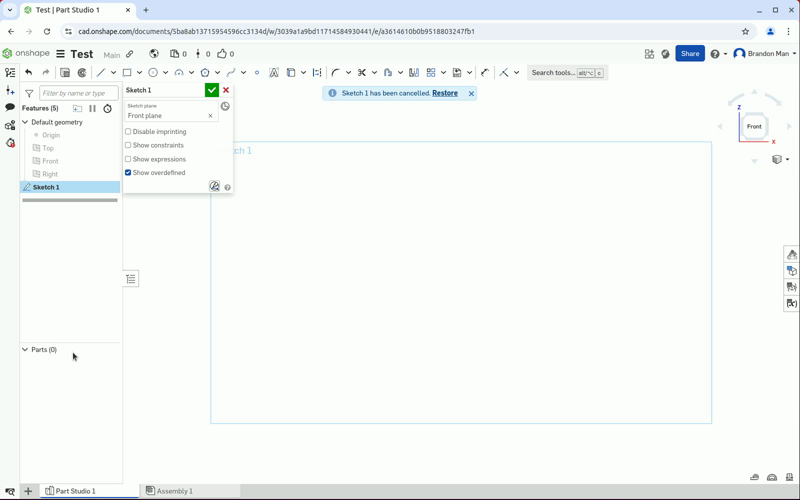
key(y)
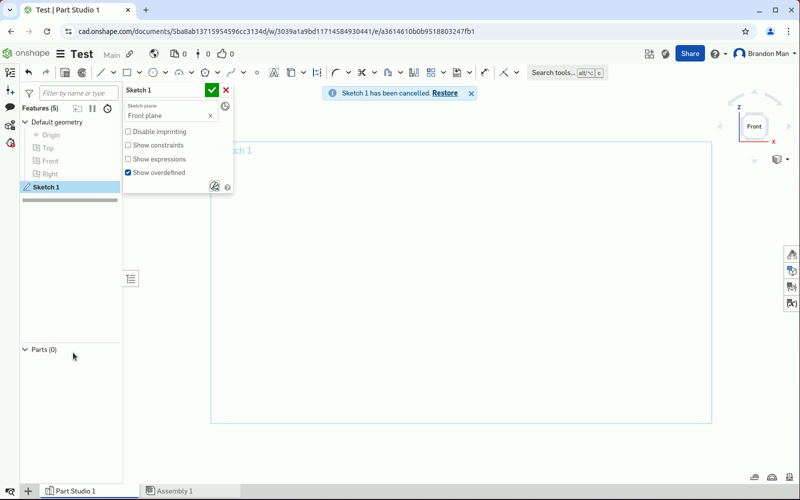
key(l)
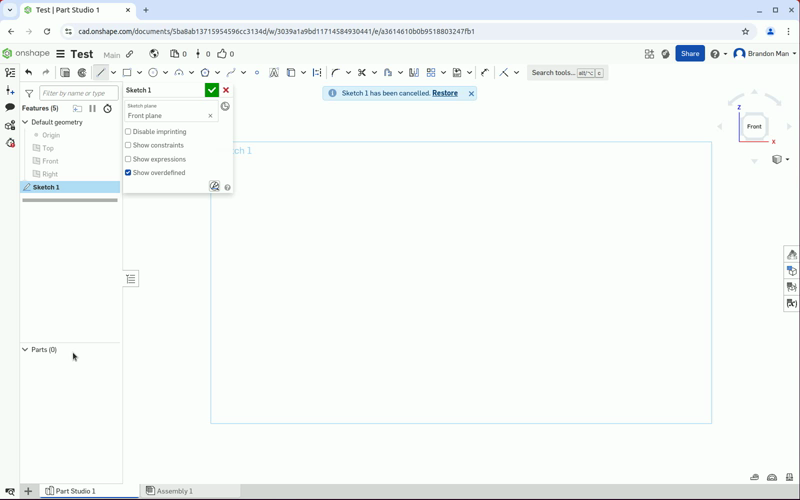
key_down(shift)
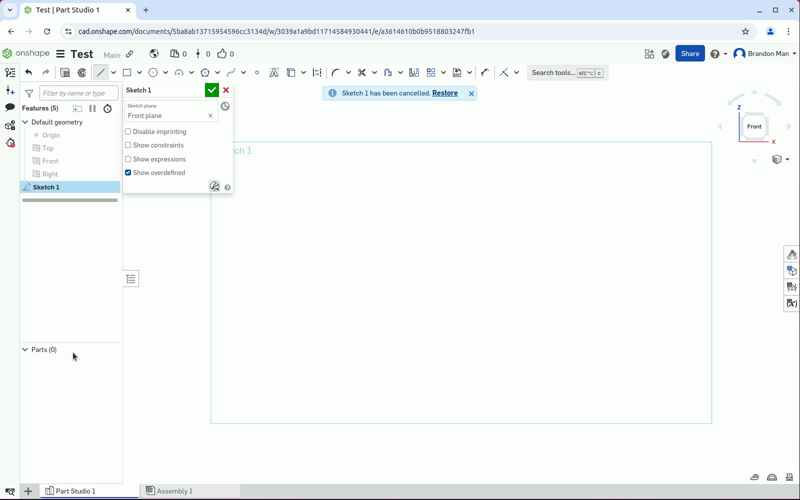
mouse_move(460, 282)
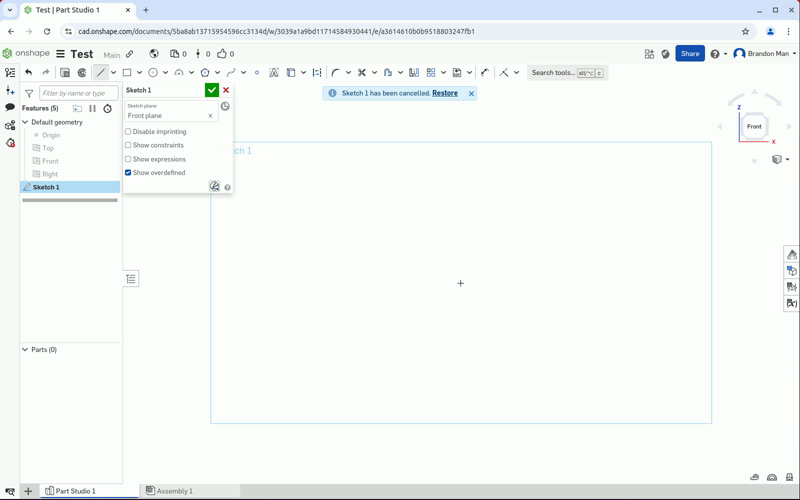
click(460, 282)
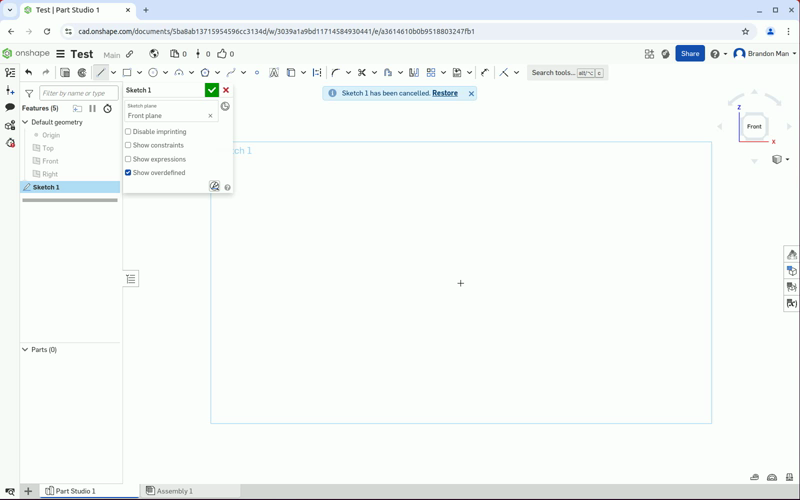
key_up(shift)
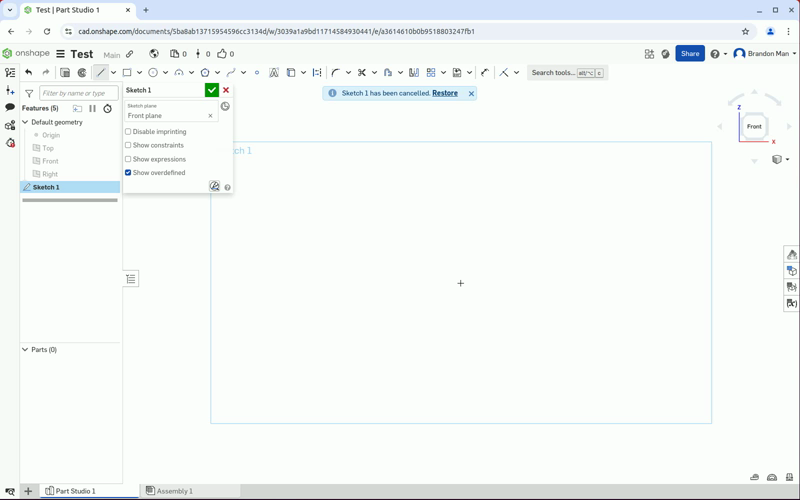
key_down(shift)
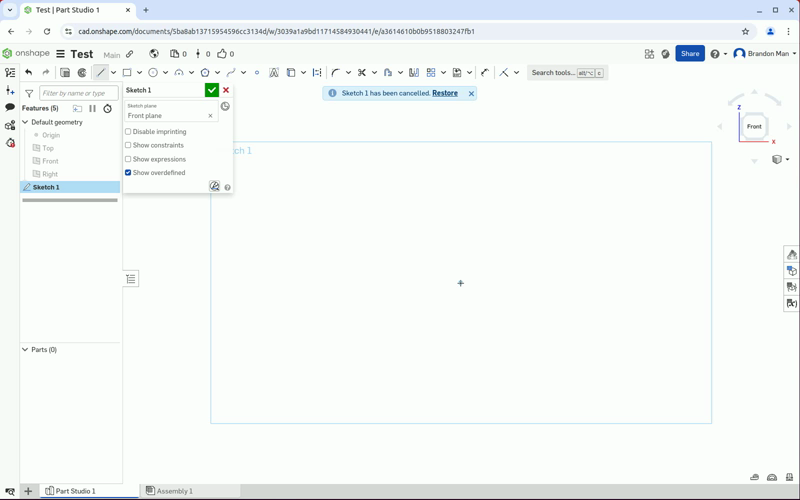
mouse_move(554, 282)
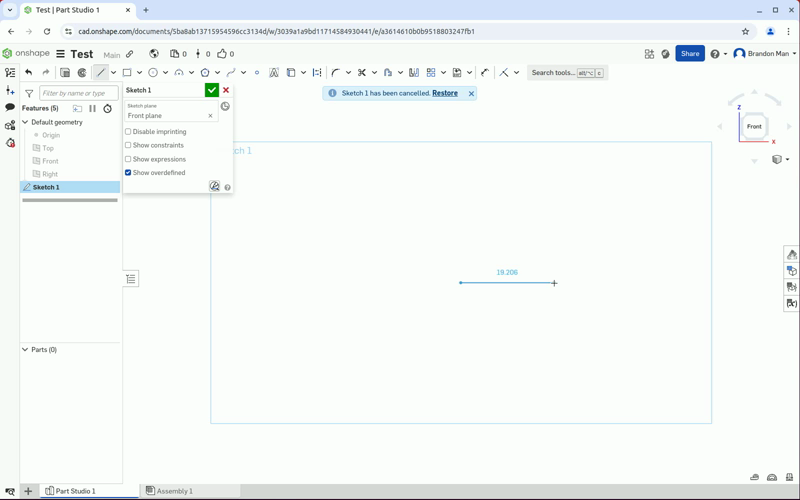
click(554, 282)
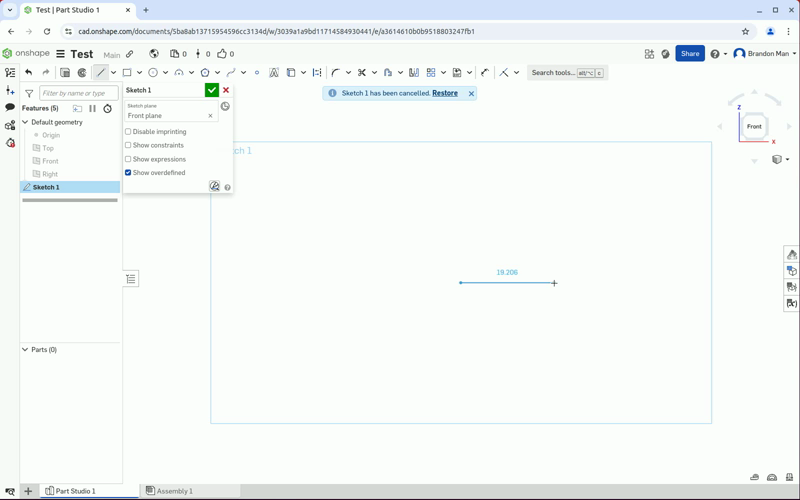
key_up(shift)
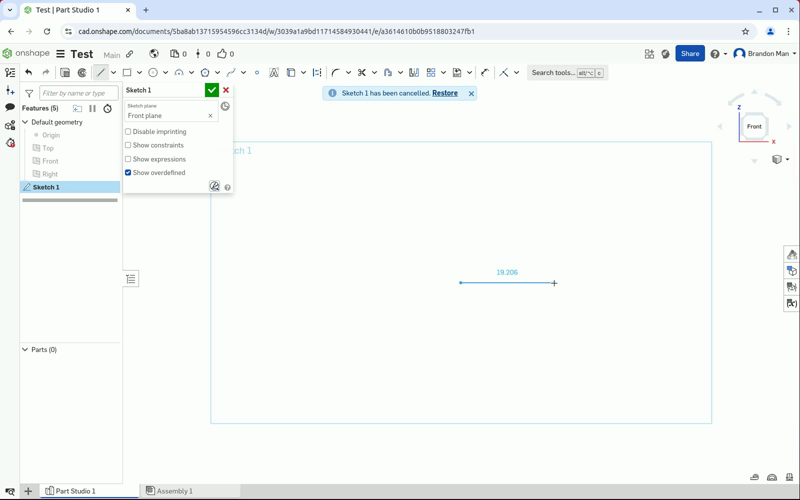
key_down(shift)
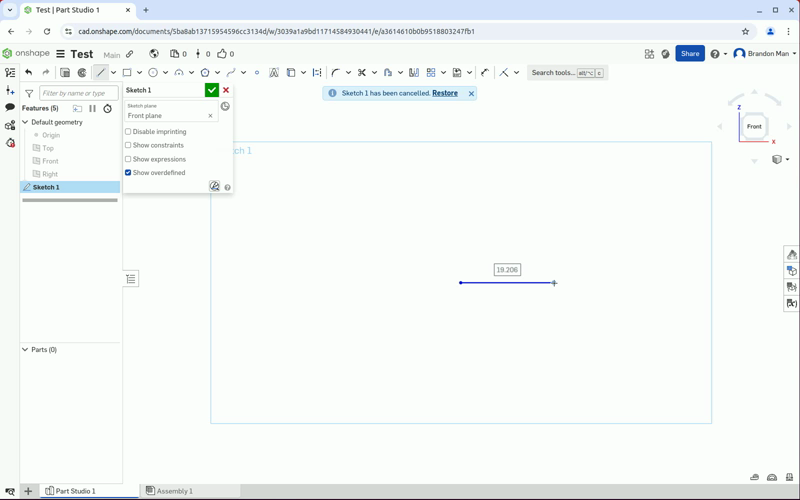
mouse_move(584, 282)
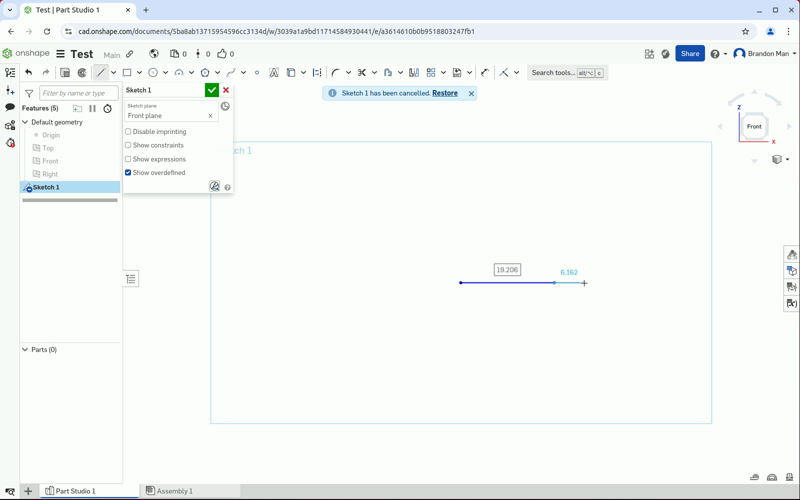
mouse_move(554, 245)
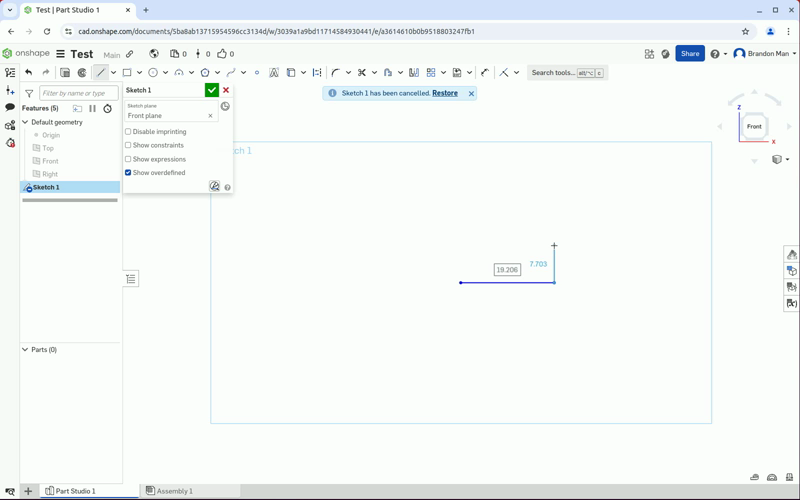
click(554, 245)
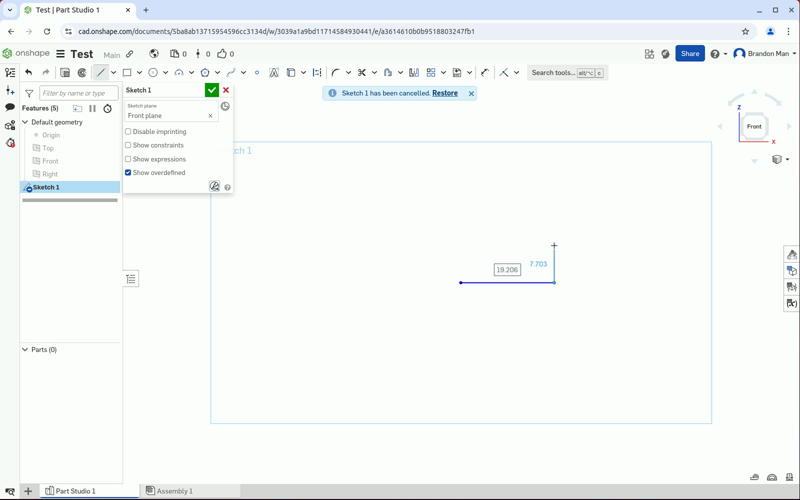
key_up(shift)
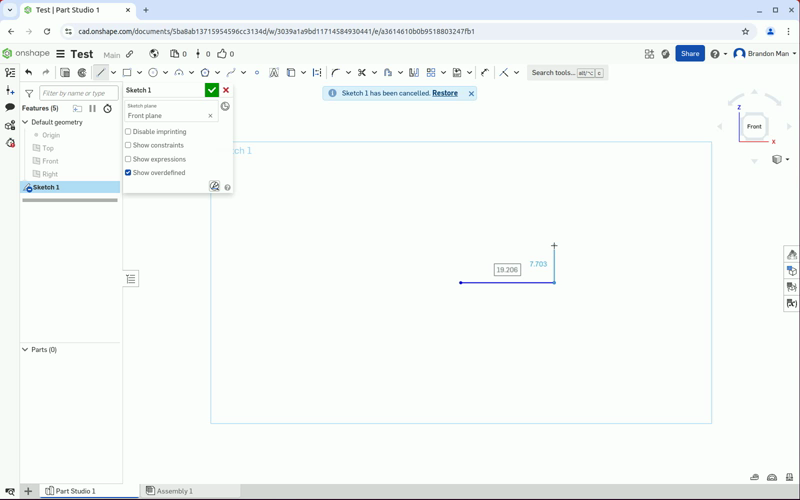
key_down(shift)
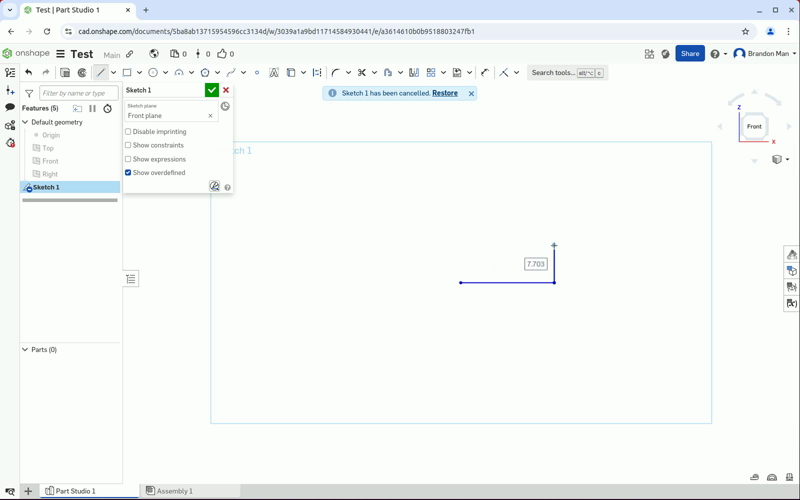
mouse_move(584, 245)
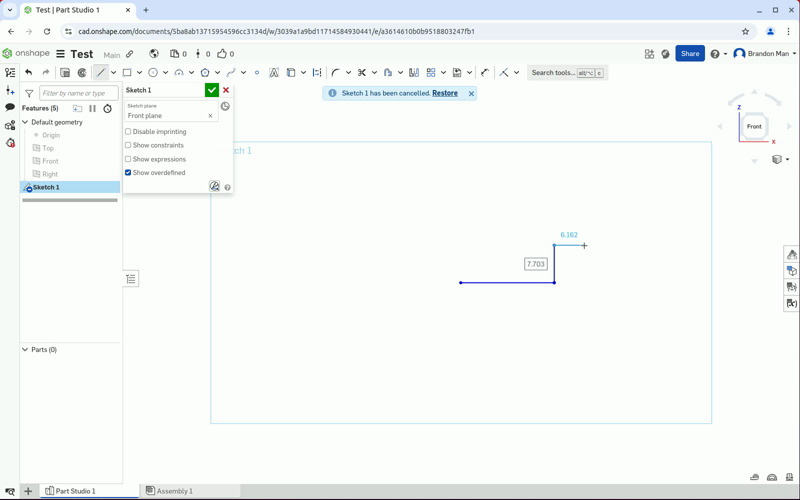
mouse_move(498, 245)
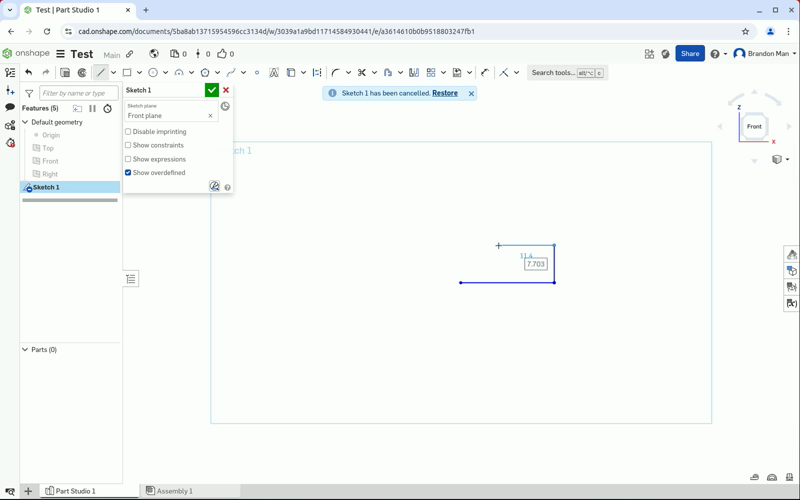
click(498, 245)
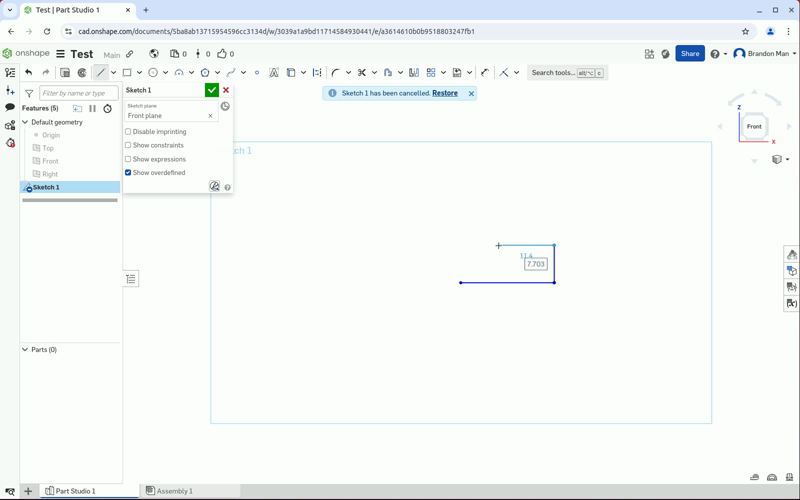
key_up(shift)
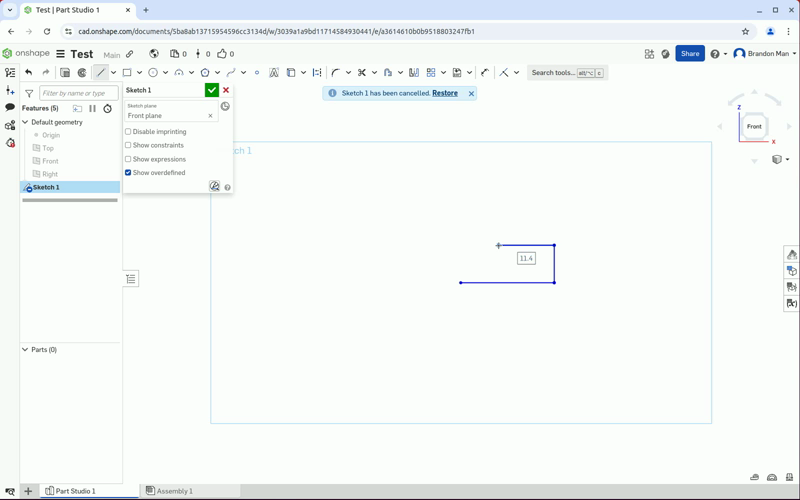
key_down(shift)
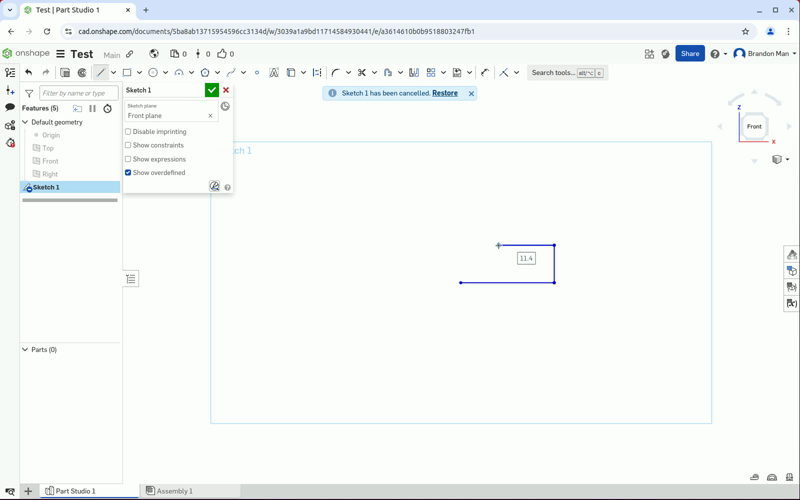
mouse_move(498, 170)
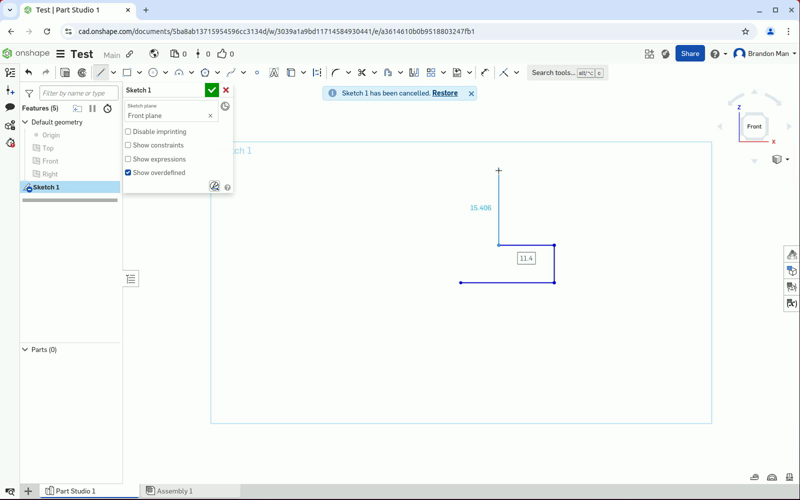
click(498, 170)
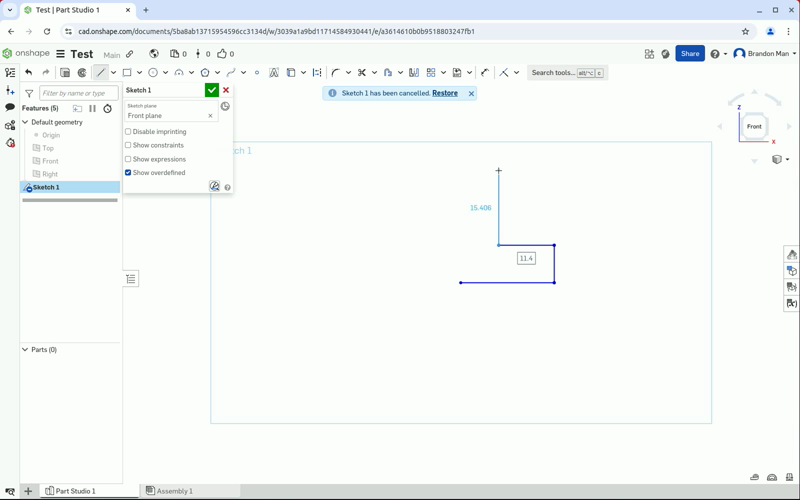
key_up(shift)
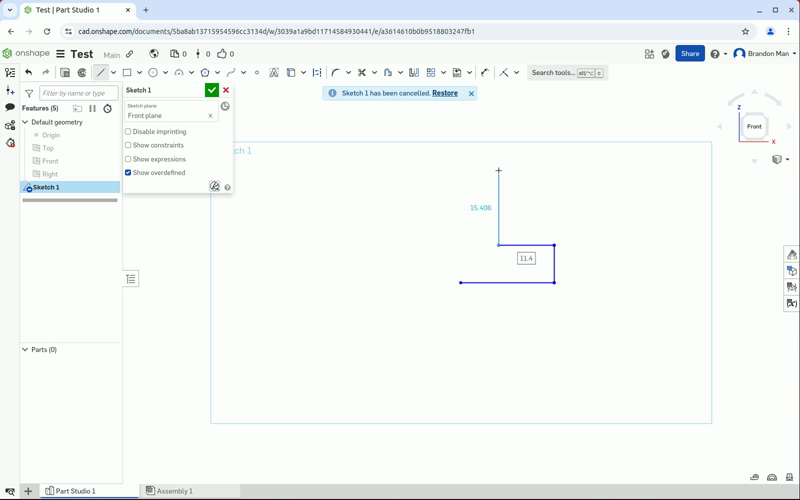
key_down(shift)
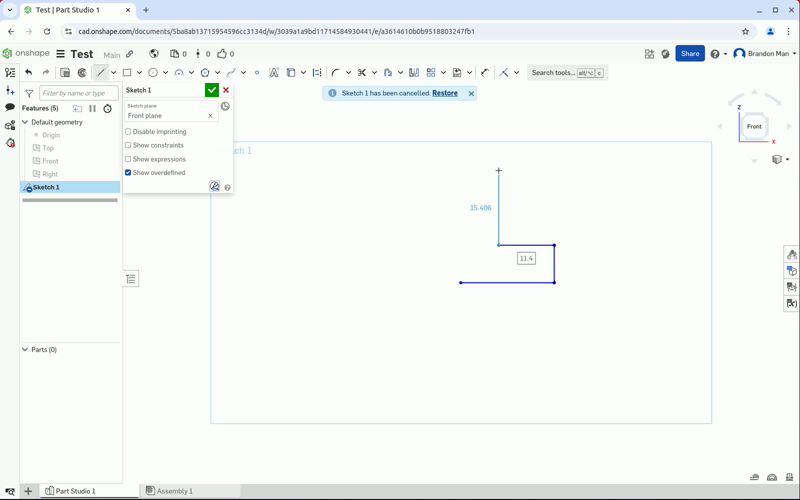
mouse_move(528, 170)
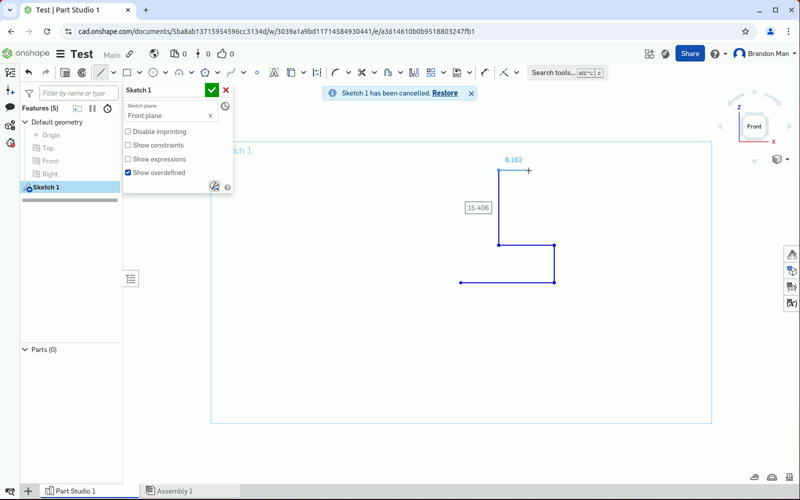
mouse_move(460, 170)
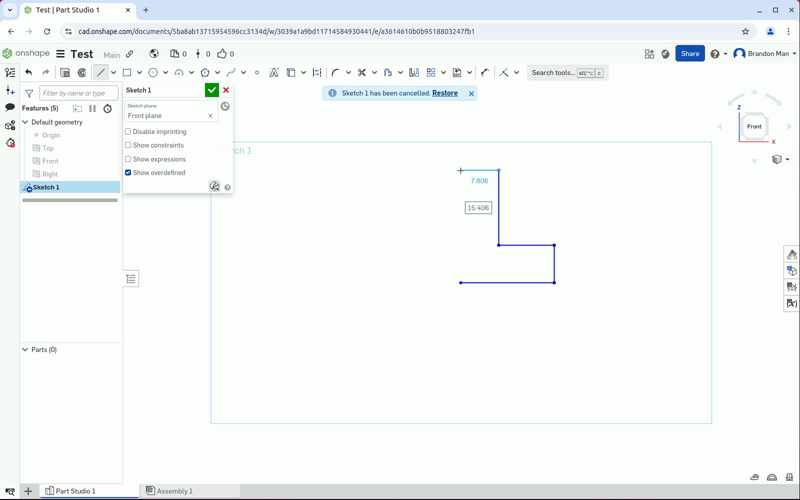
click(460, 170)
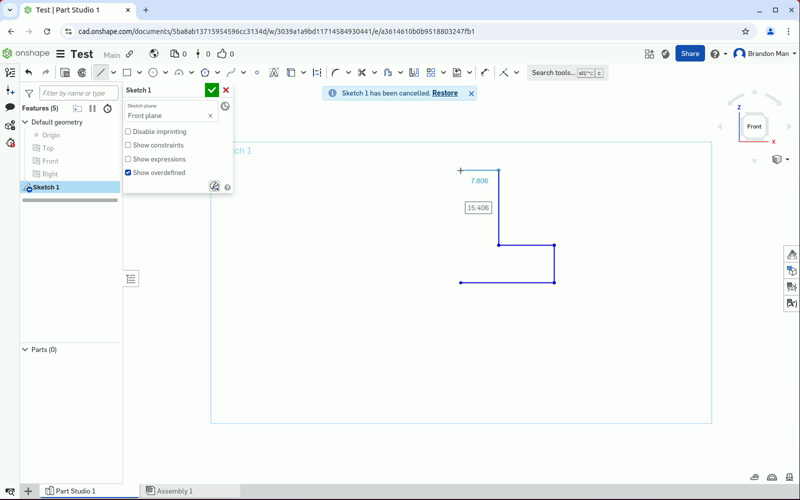
key_up(shift)
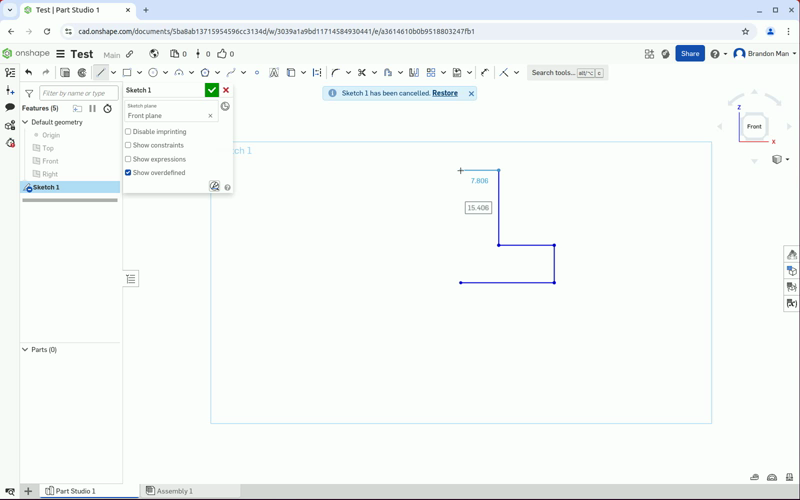
key_down(shift)
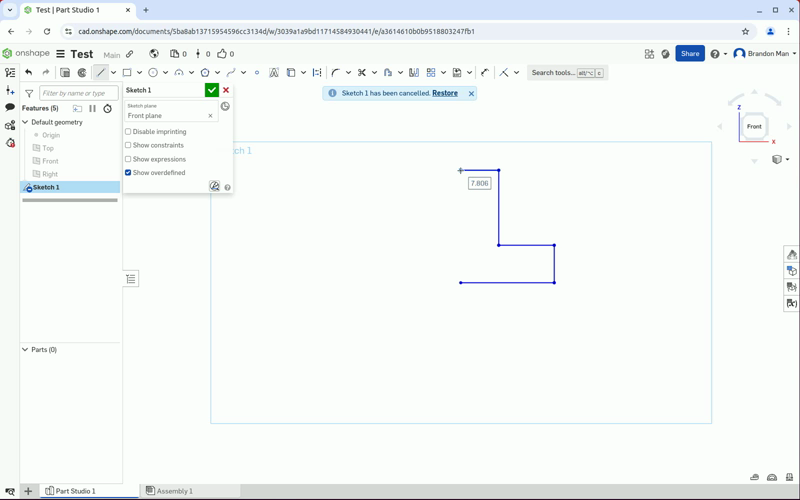
mouse_move(460, 282)
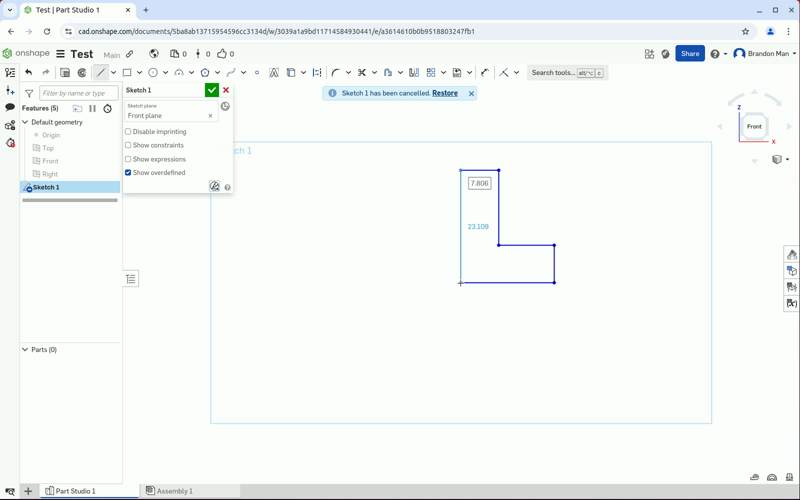
key_up(shift)
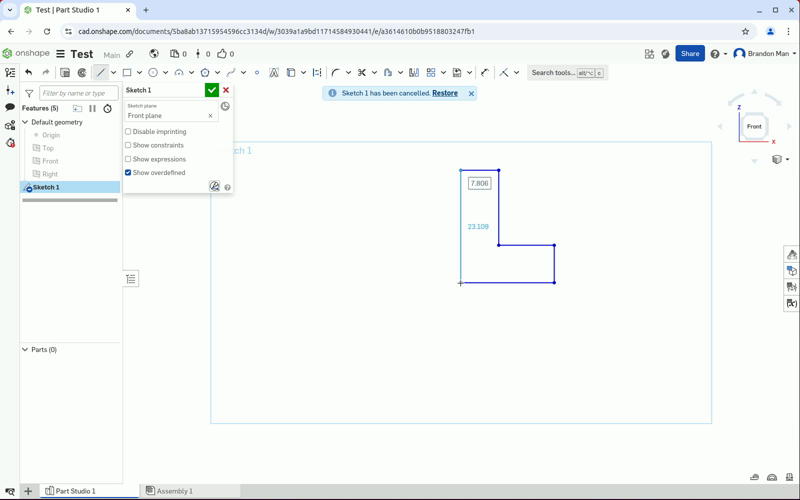
click(460, 282)
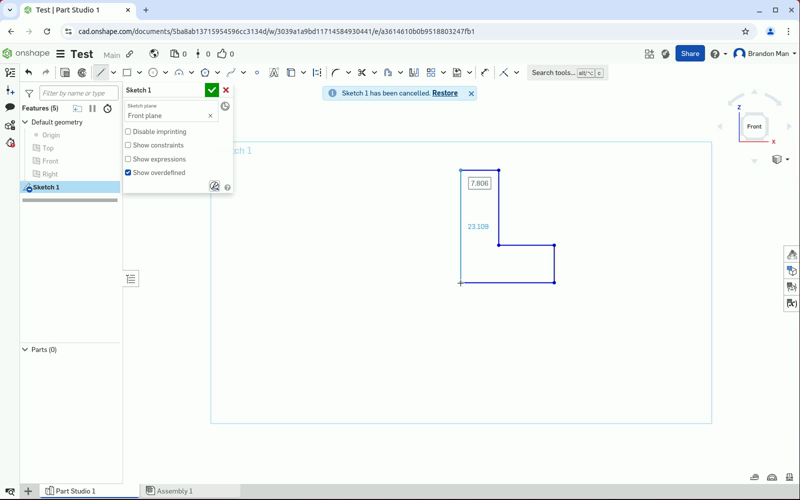
key(esc)
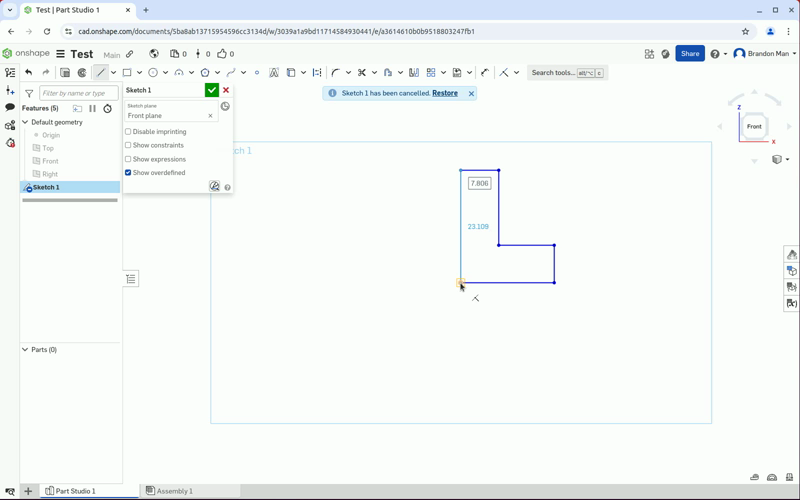
mouse_move(466, 271)
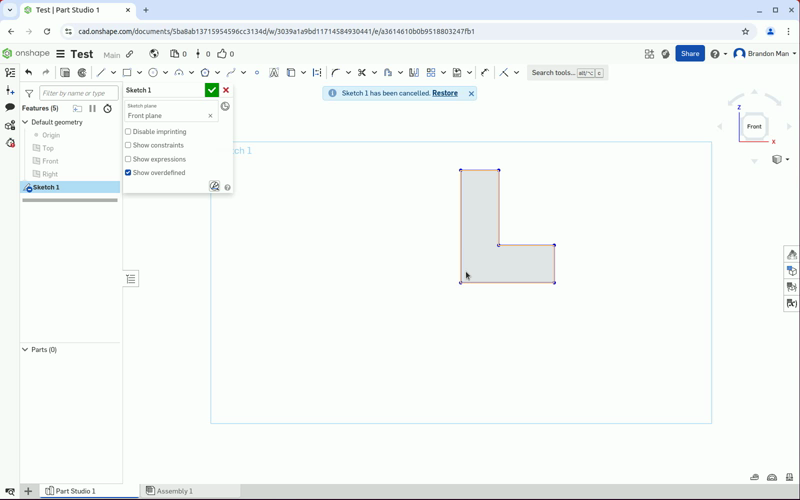
click(466, 271)
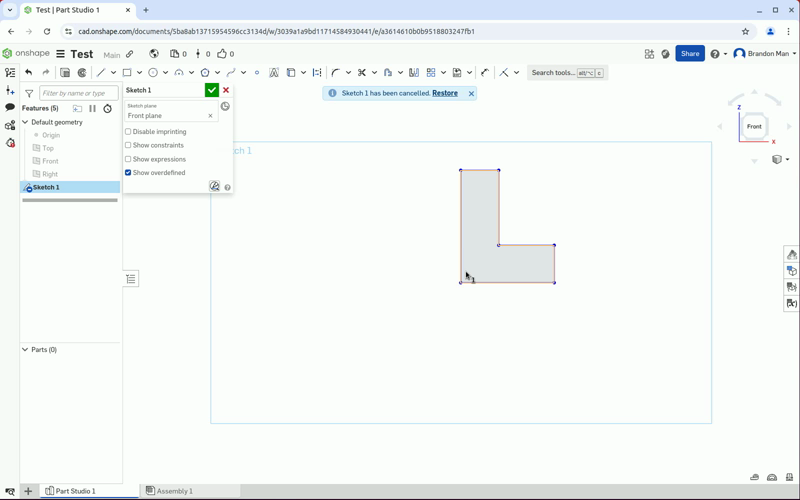
mouse_move(73, 352)
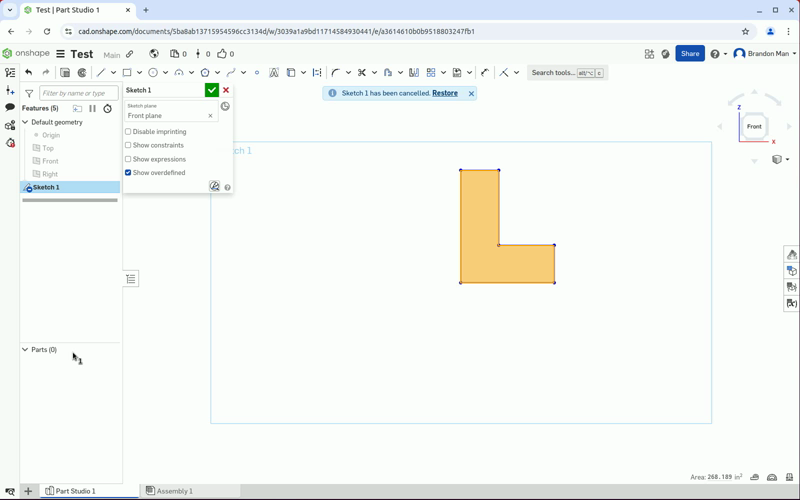
key(shift+y)
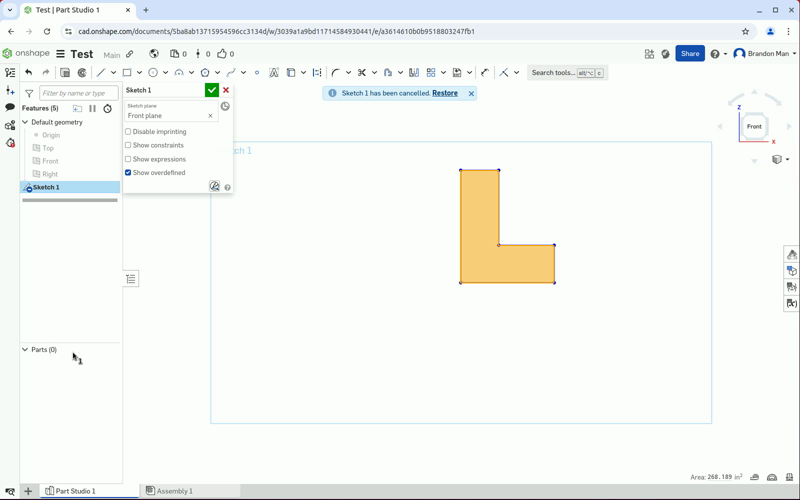
key(shift+e)
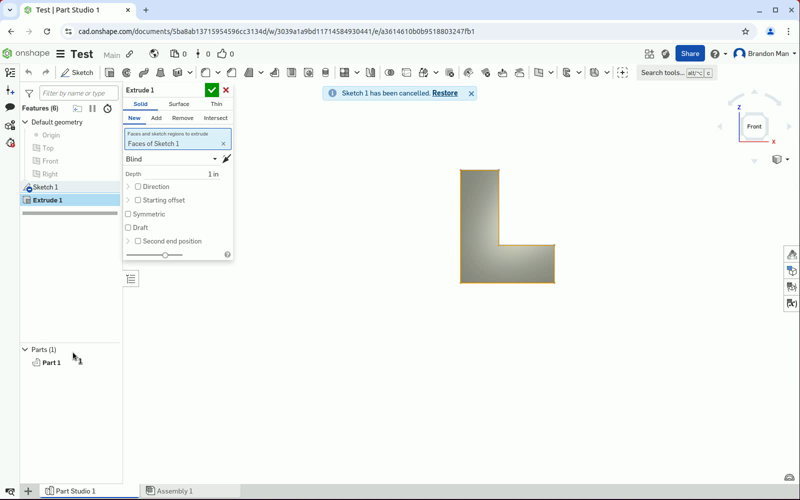
mouse_move(143, 106)
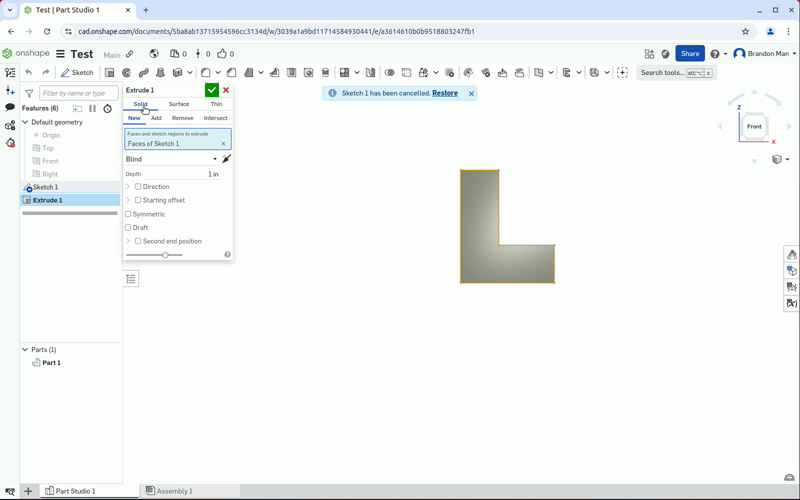
click(143, 106)
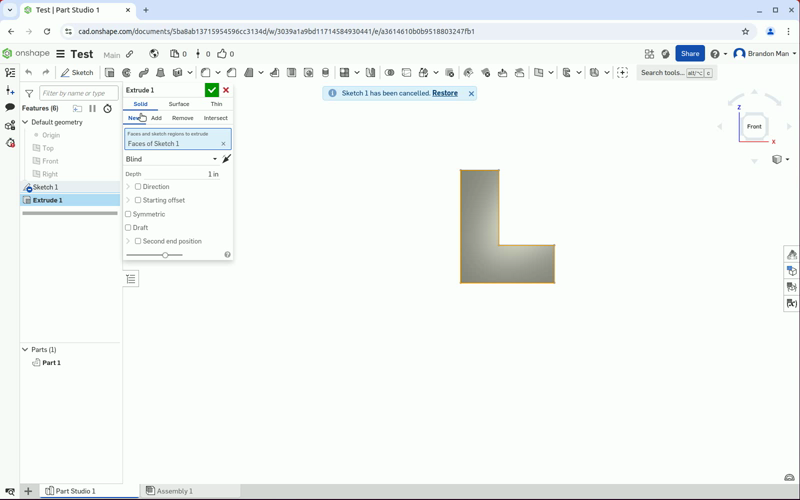
mouse_move(137, 120)
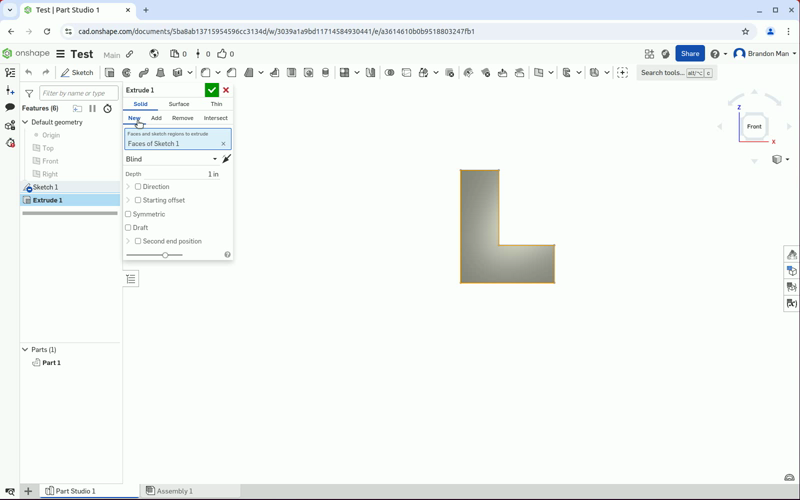
click(137, 120)
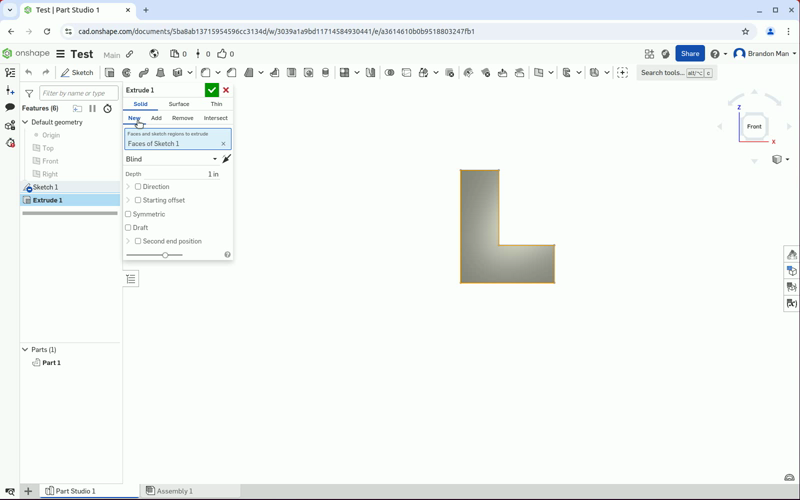
key(tab, 4)
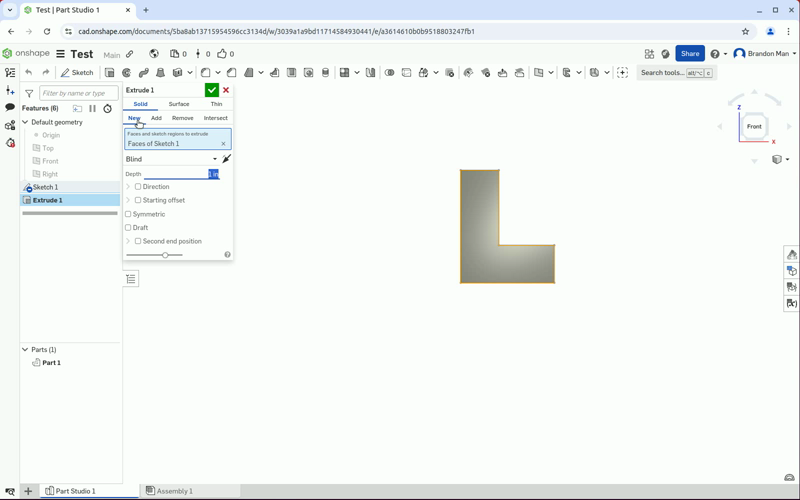
text(19.257)
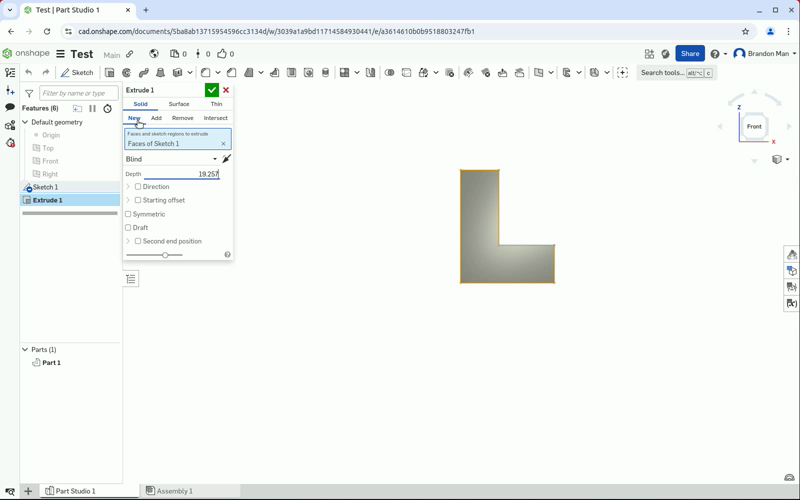
key(enter)
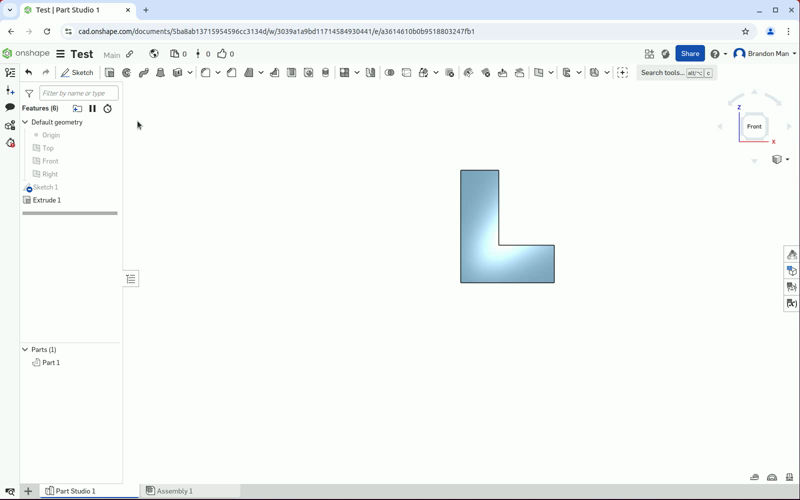
key(shift+h)
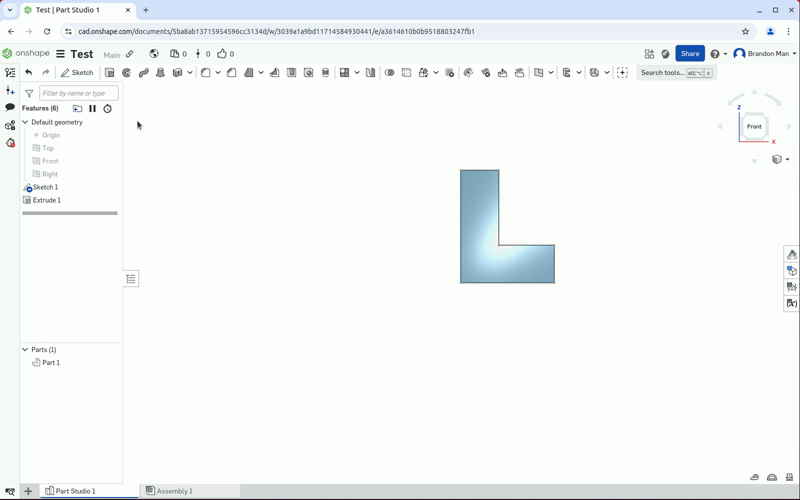
key(shift+h)
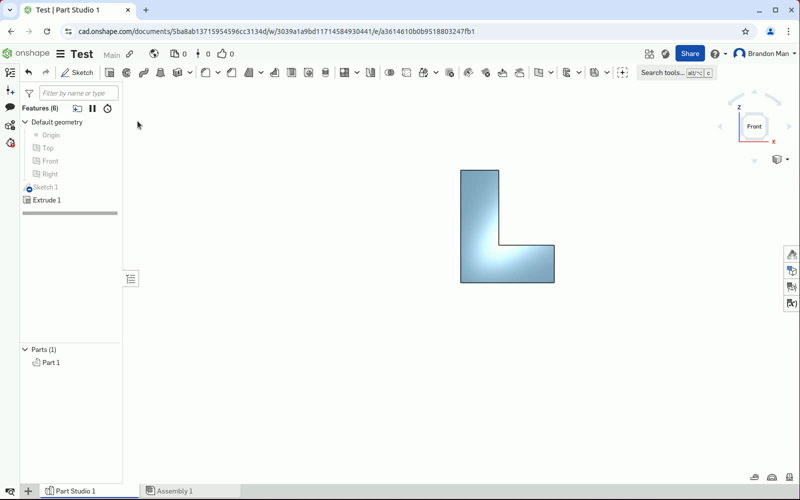
mouse_move(73, 189)
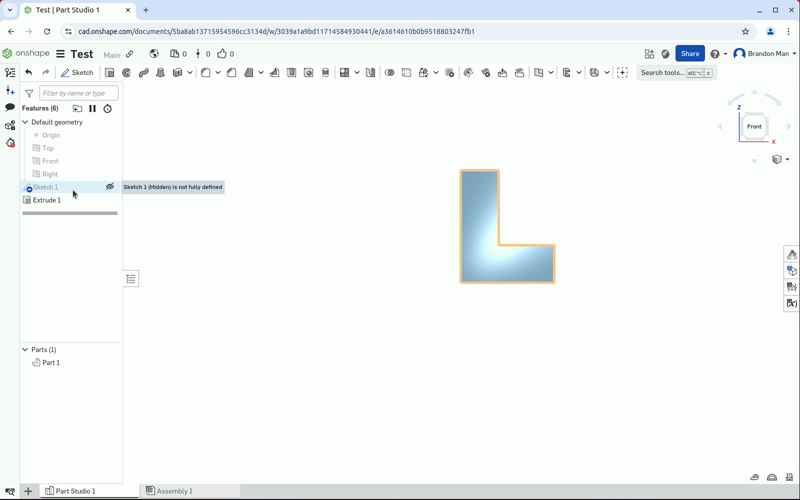
click(73, 189)
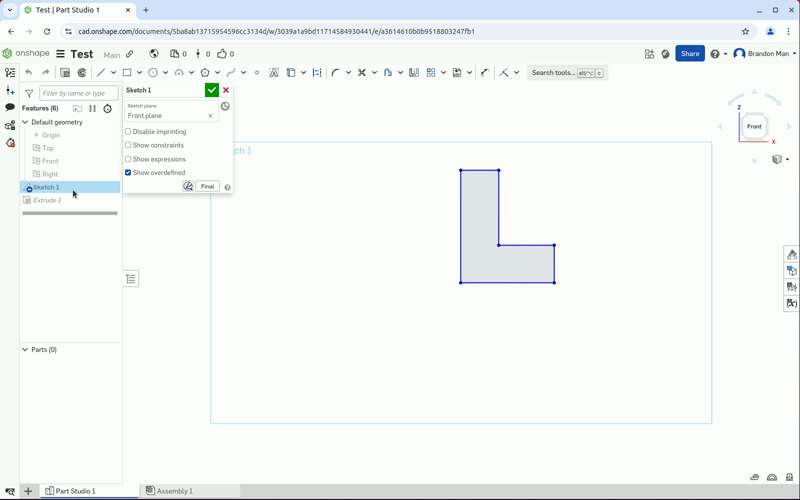
mouse_move(229, 92)
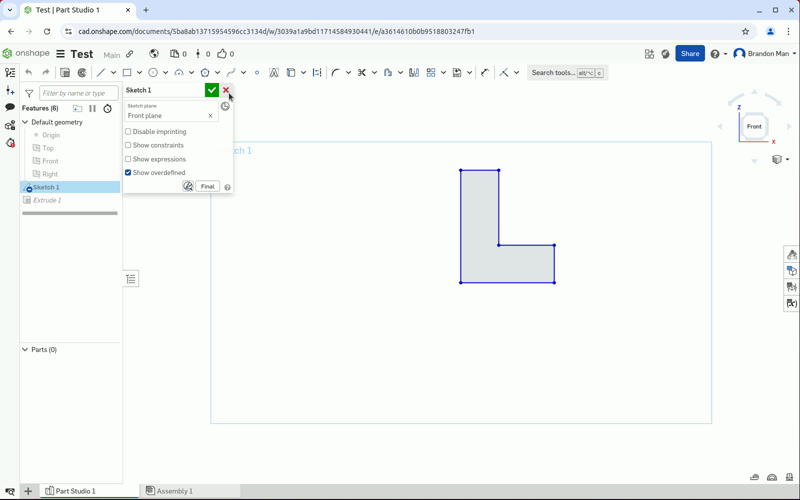
click(229, 92)
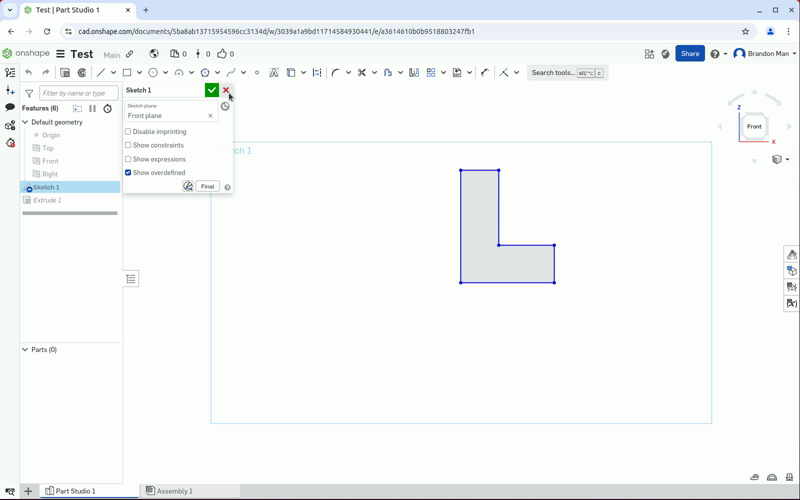
key(shift+s)
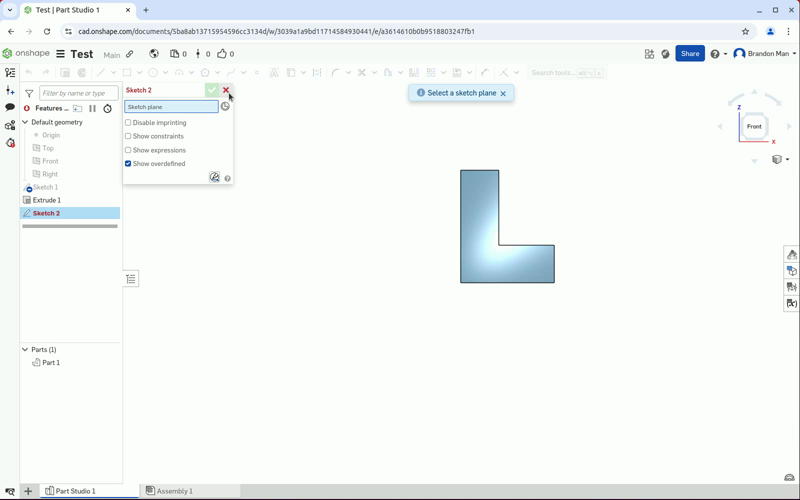
mouse_move(73, 163)
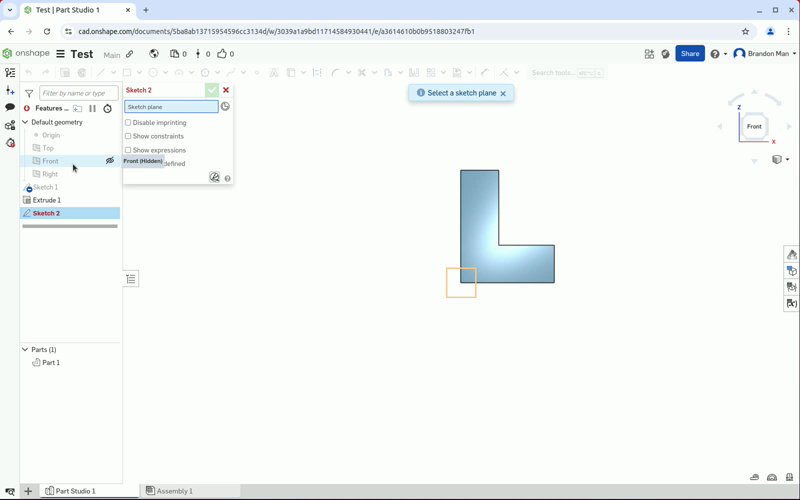
click(73, 163)
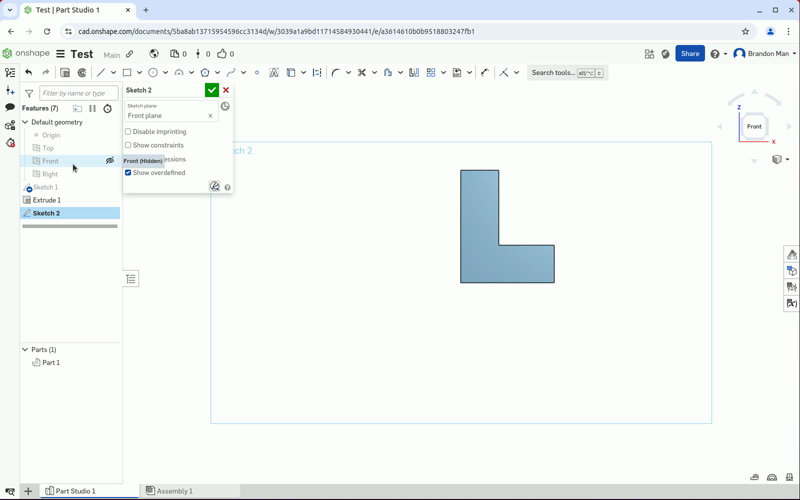
mouse_move(73, 352)
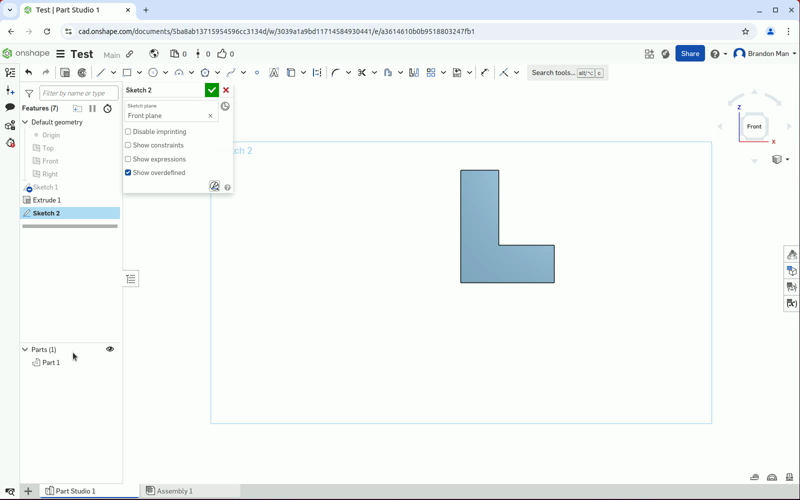
key(y)
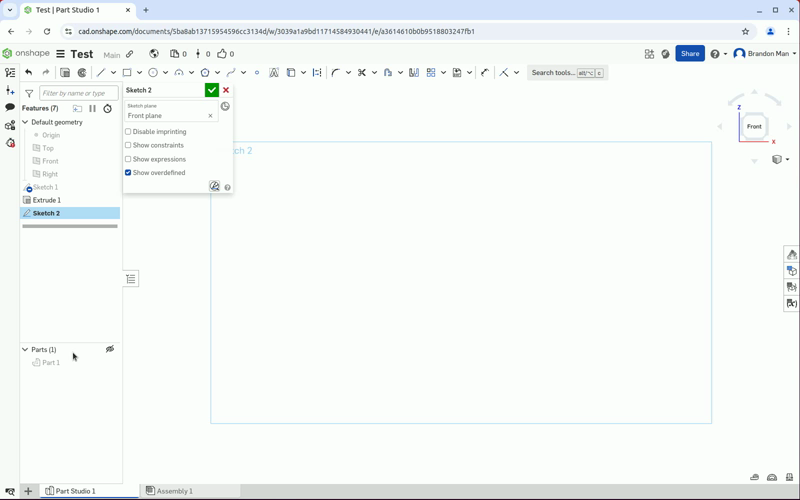
key(l)
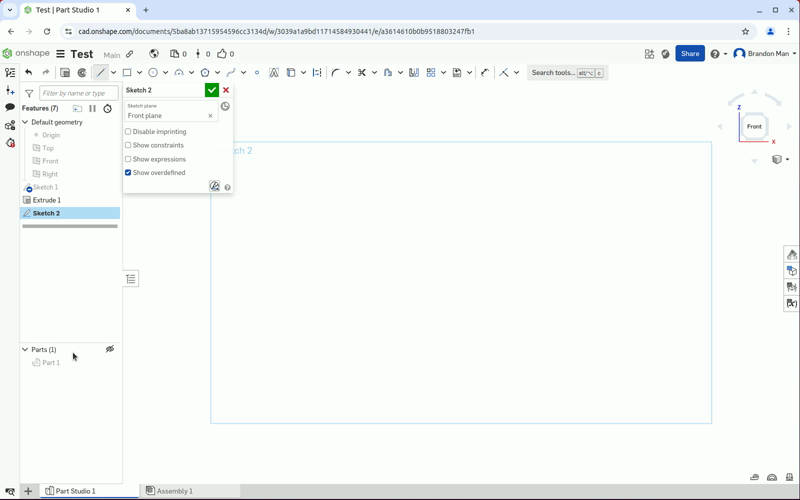
key_down(shift)
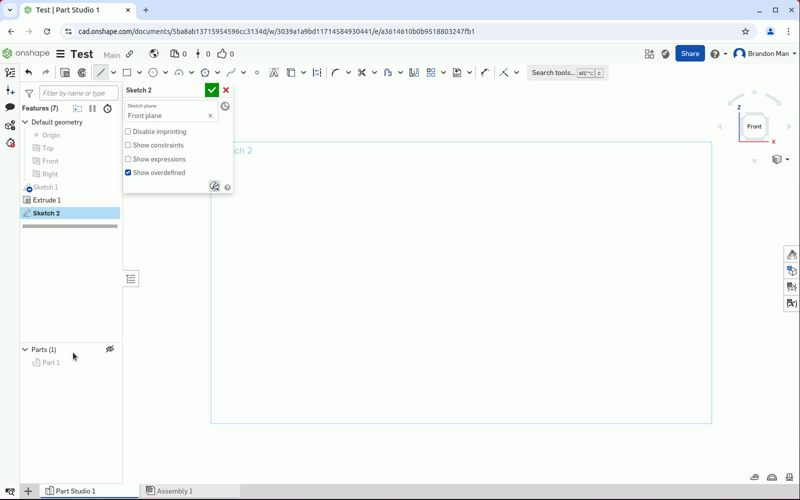
mouse_move(498, 245)
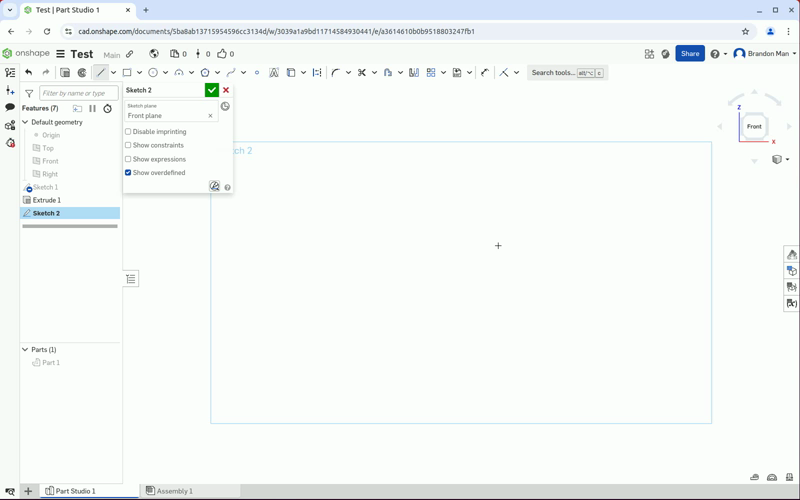
click(498, 245)
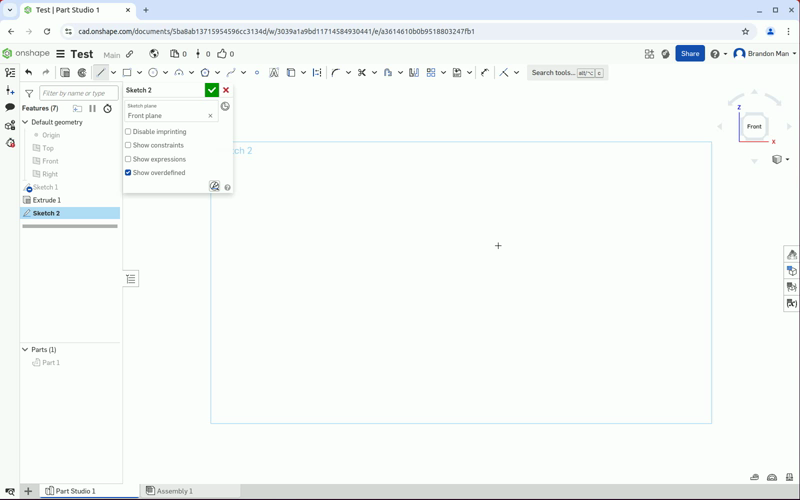
key_up(shift)
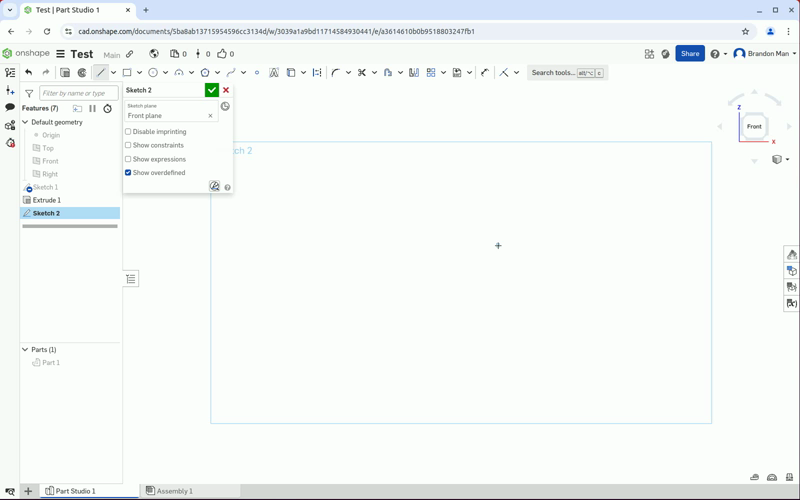
key_down(shift)
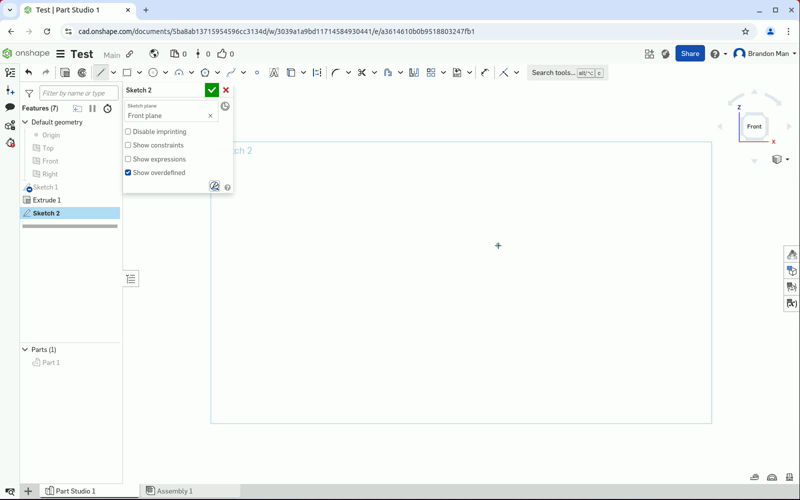
mouse_move(528, 245)
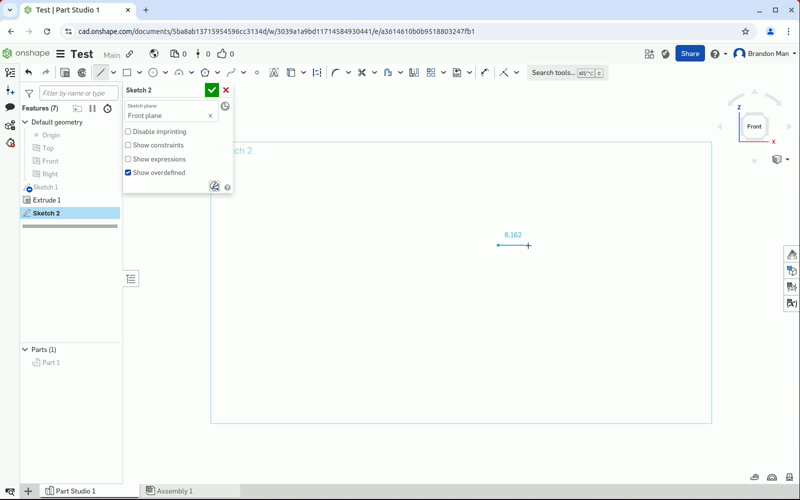
mouse_move(530, 245)
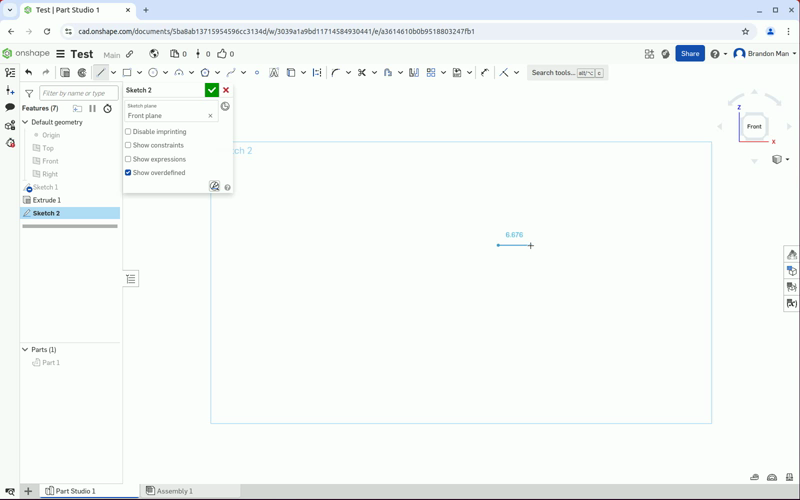
click(530, 245)
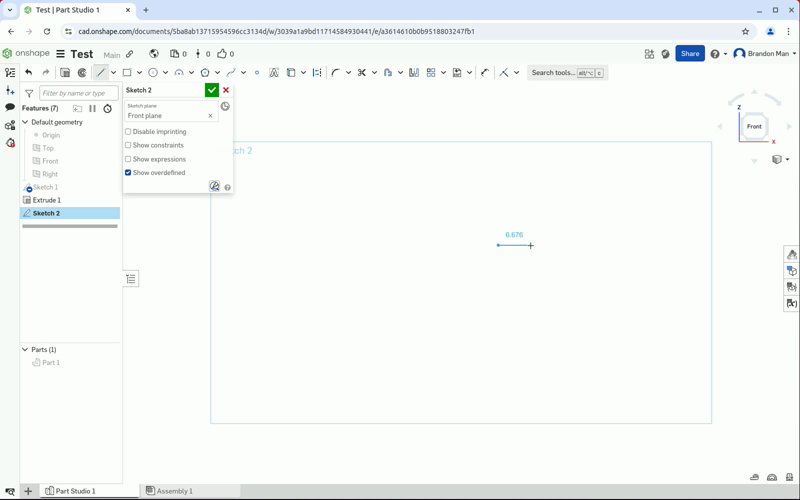
key_up(shift)
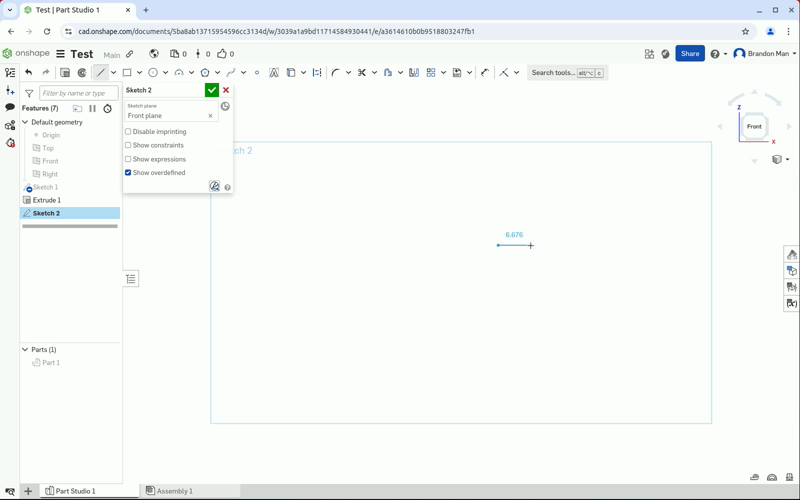
key_down(shift)
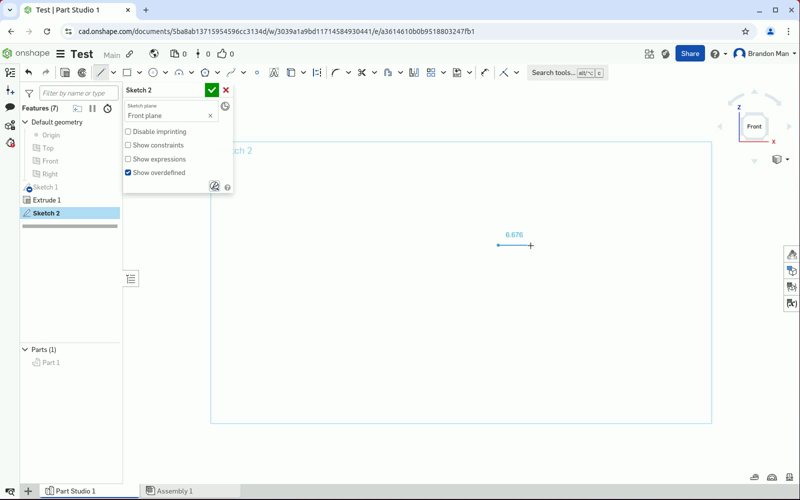
mouse_move(560, 245)
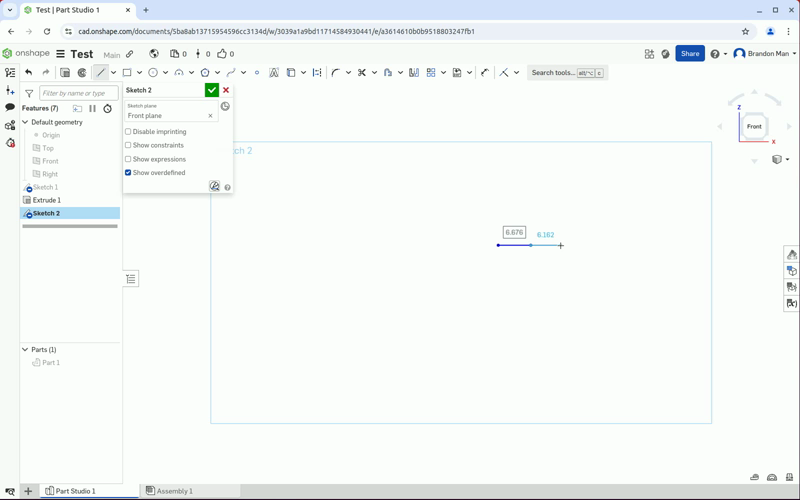
mouse_move(554, 245)
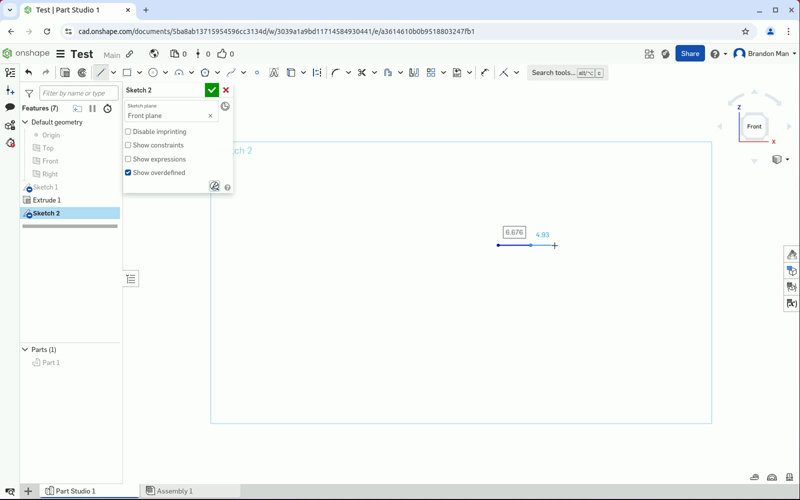
click(554, 245)
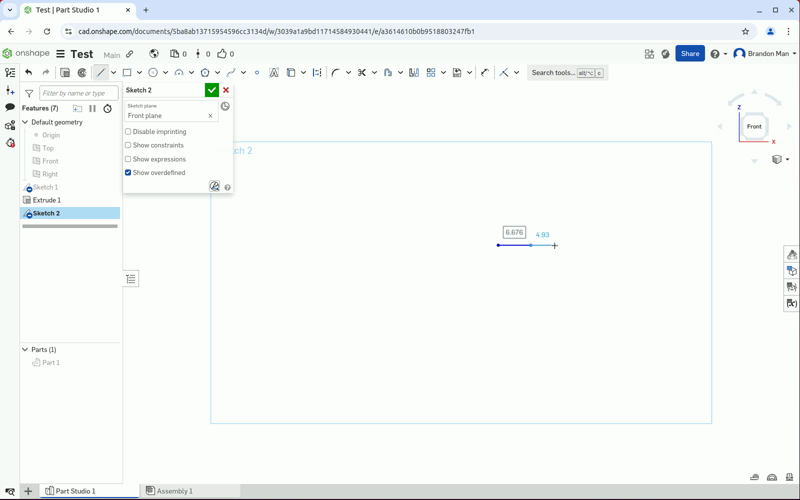
key_up(shift)
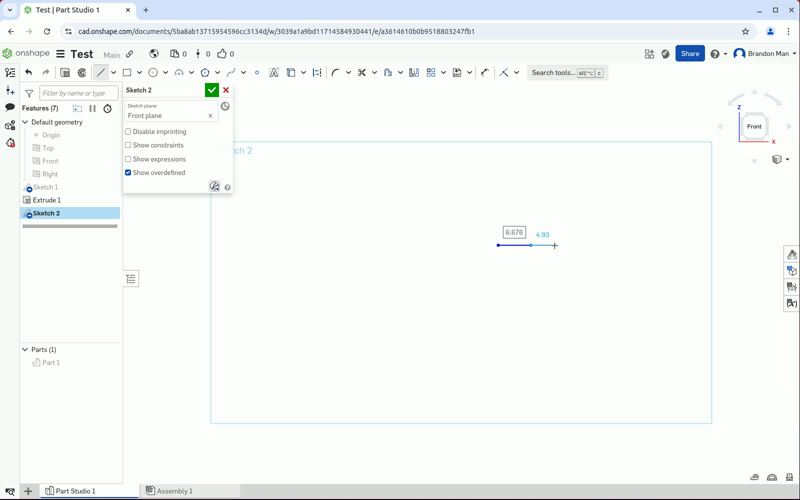
key_down(shift)
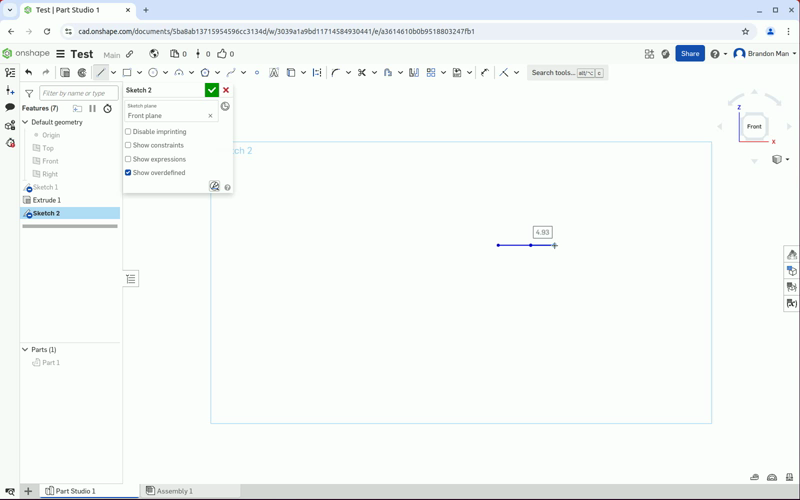
mouse_move(498, 170)
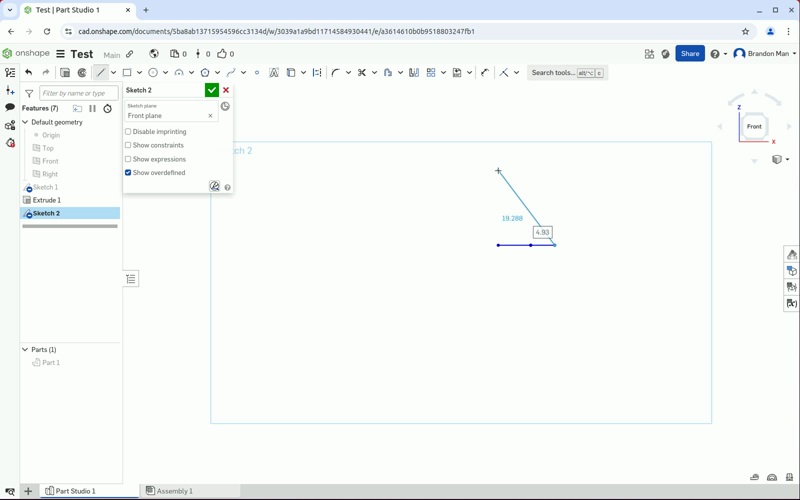
click(498, 170)
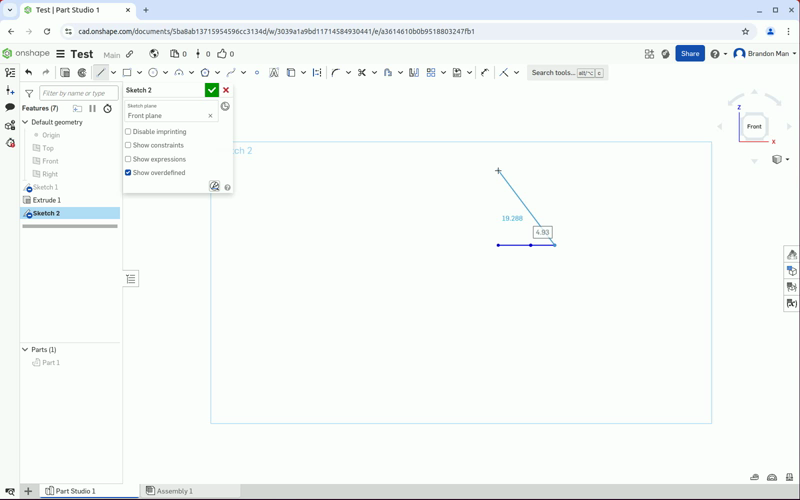
key_up(shift)
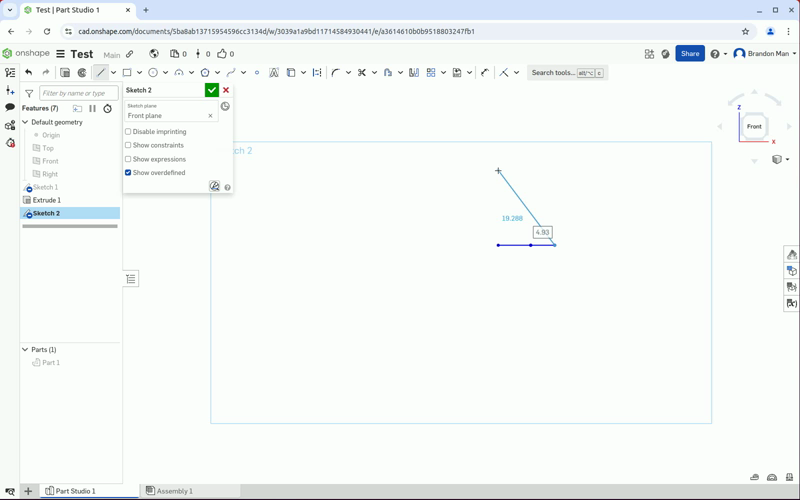
key_down(shift)
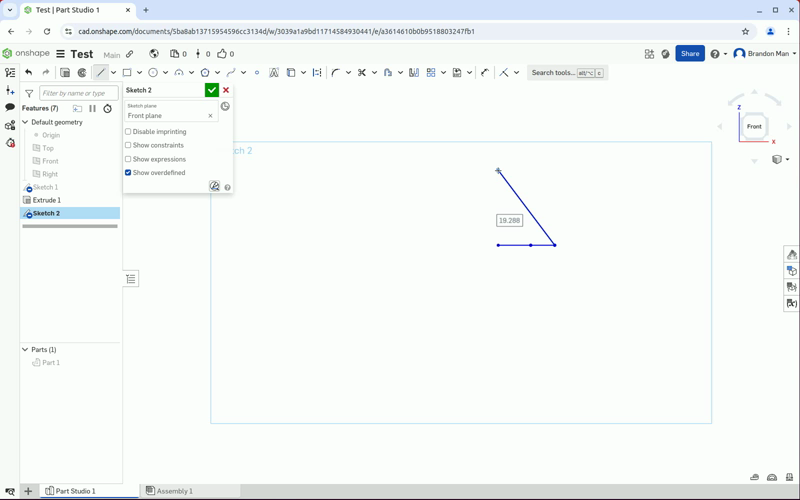
mouse_move(498, 245)
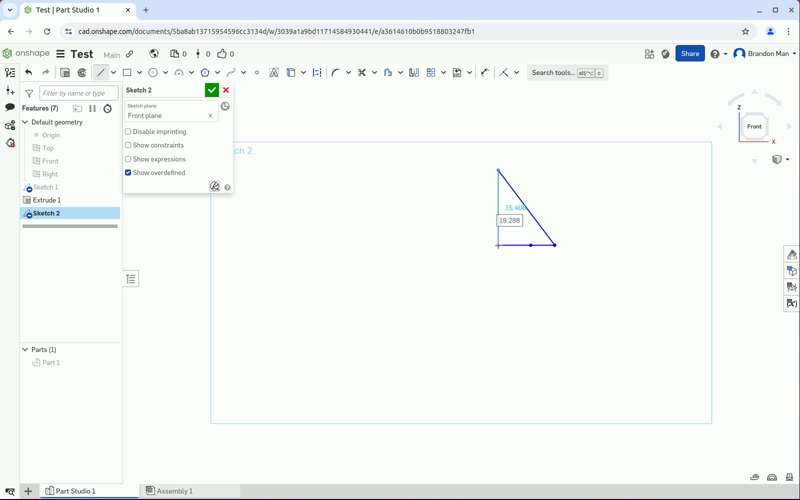
key_up(shift)
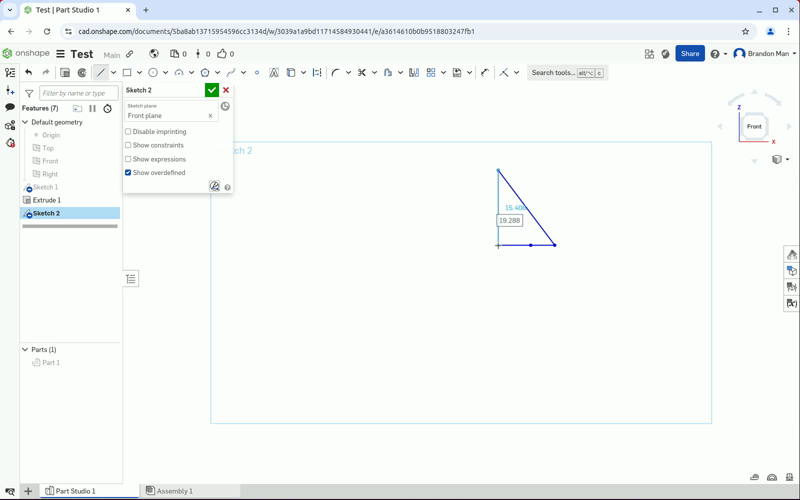
click(498, 245)
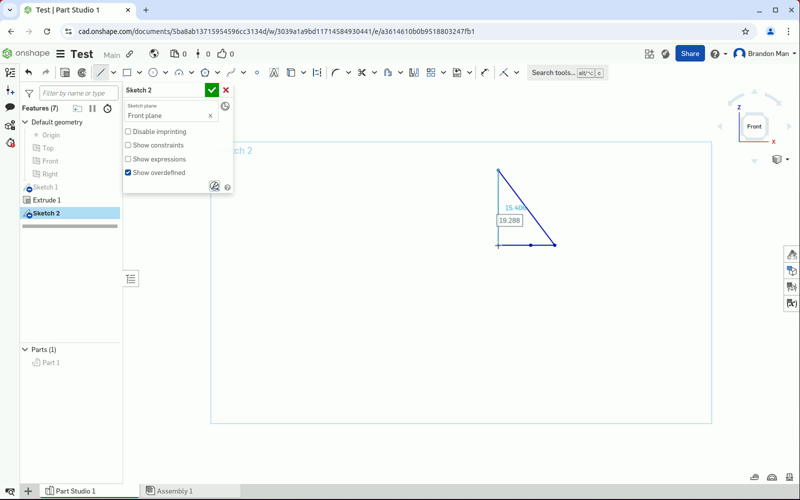
key(esc)
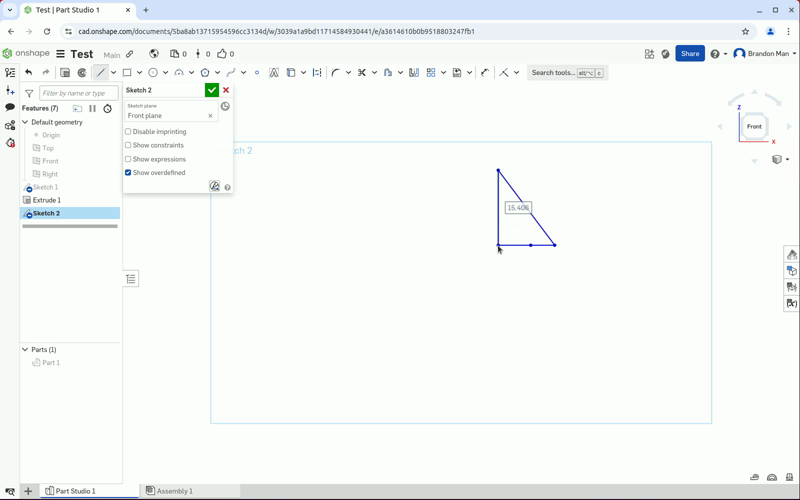
mouse_move(503, 241)
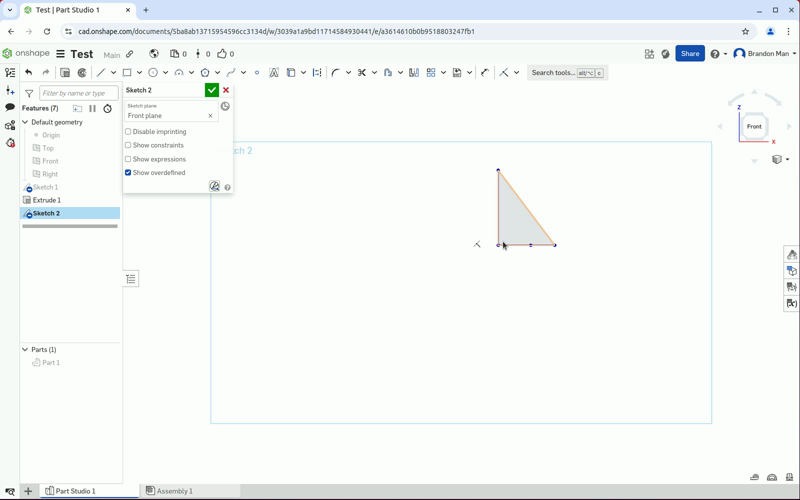
click(503, 241)
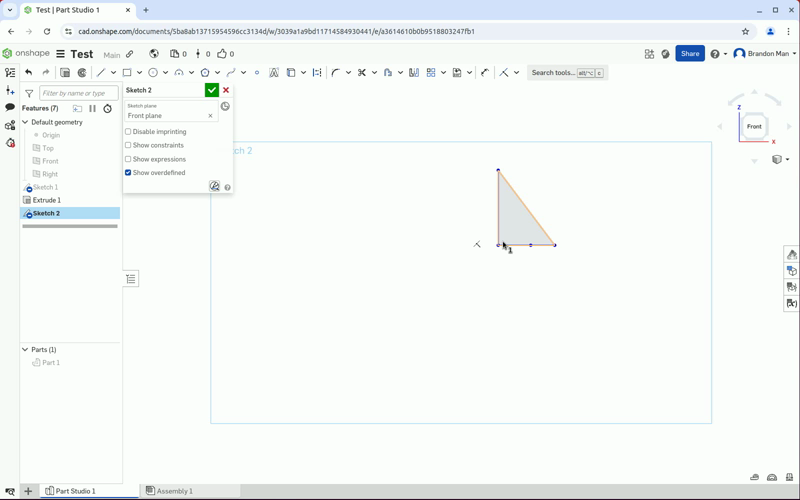
mouse_move(73, 352)
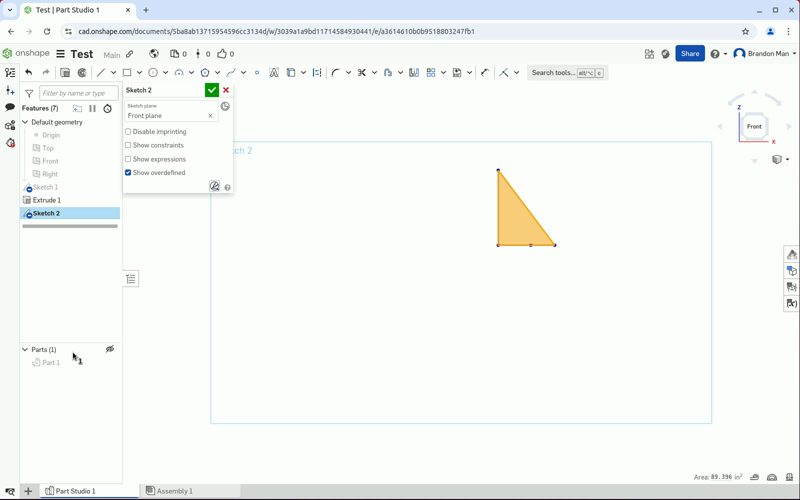
key(shift+y)
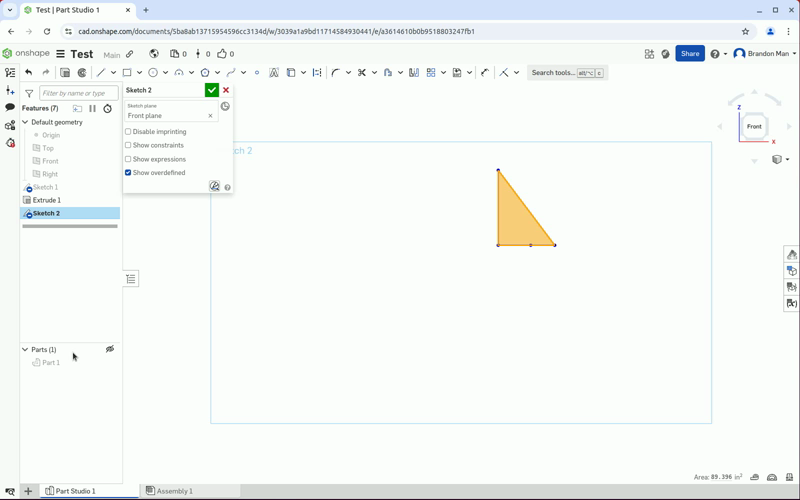
key(shift+e)
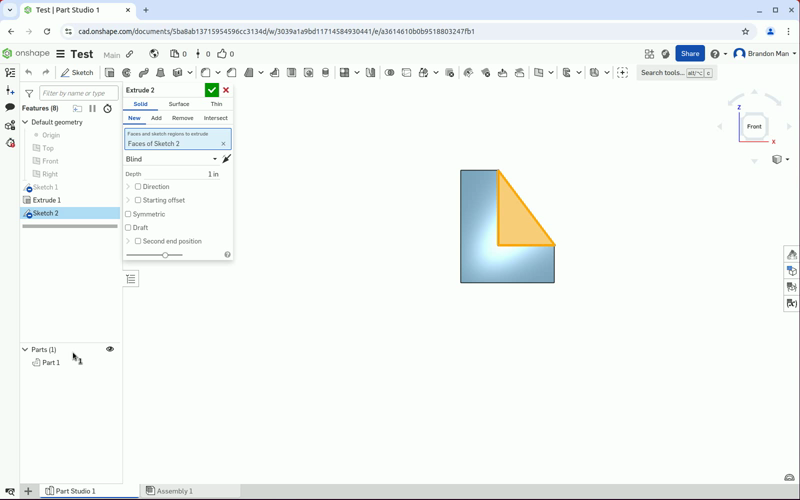
mouse_move(143, 106)
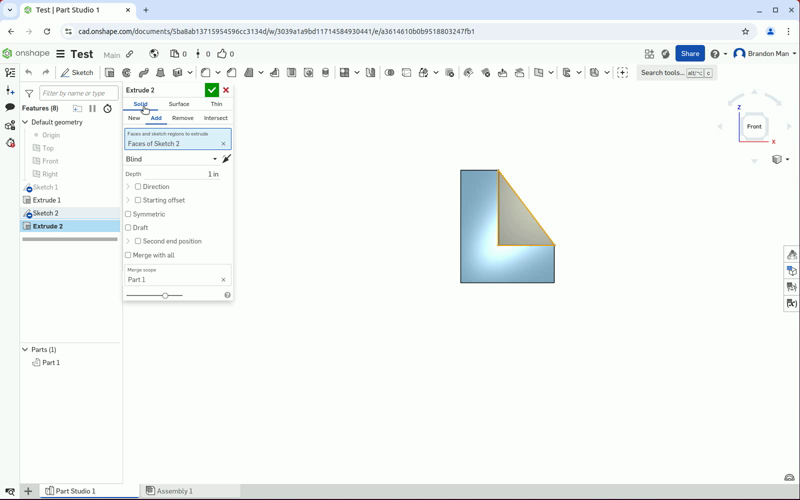
click(143, 106)
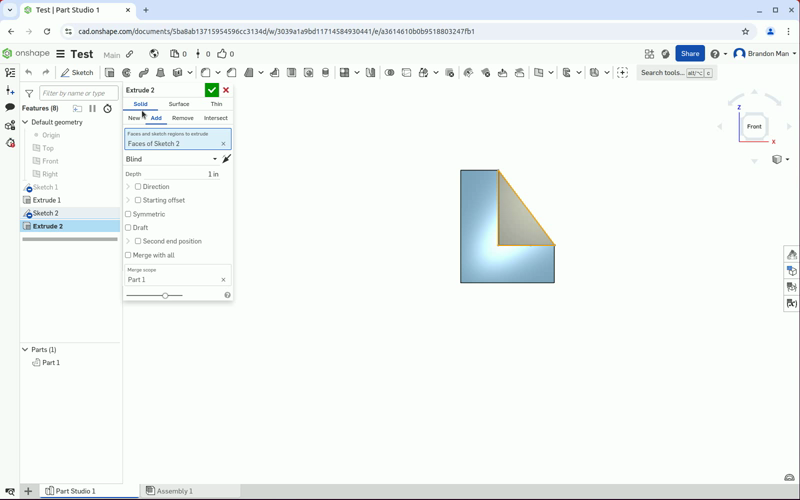
mouse_move(137, 120)
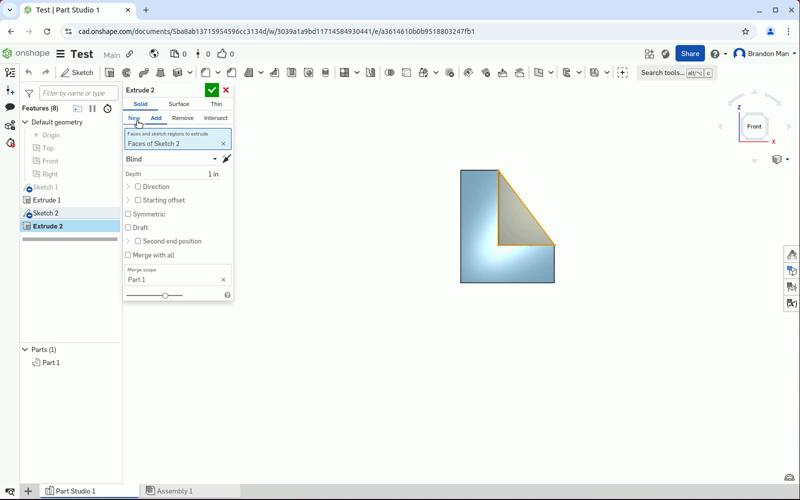
click(137, 120)
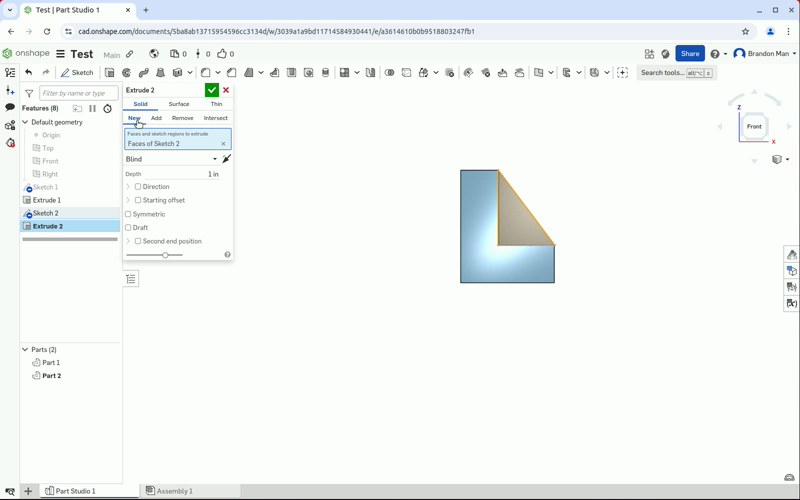
key(tab, 4)
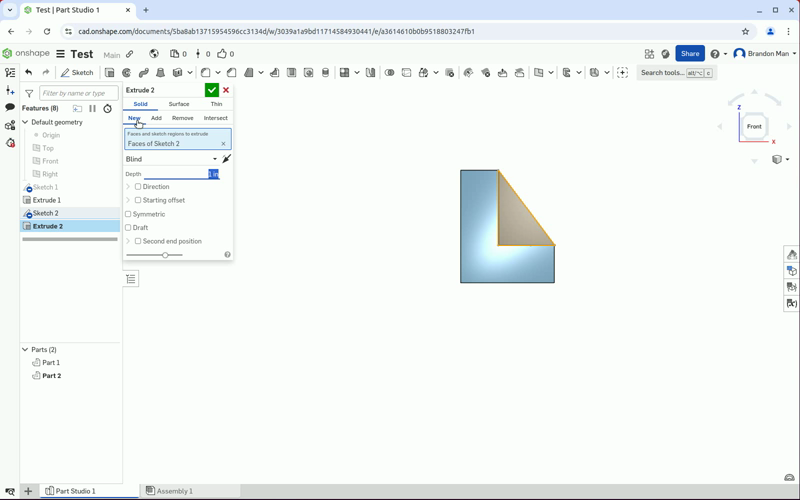
text(7.703)
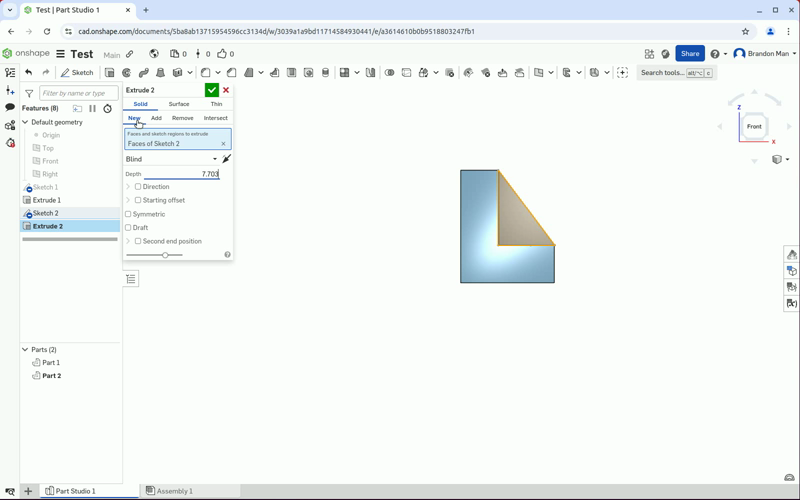
key(enter)
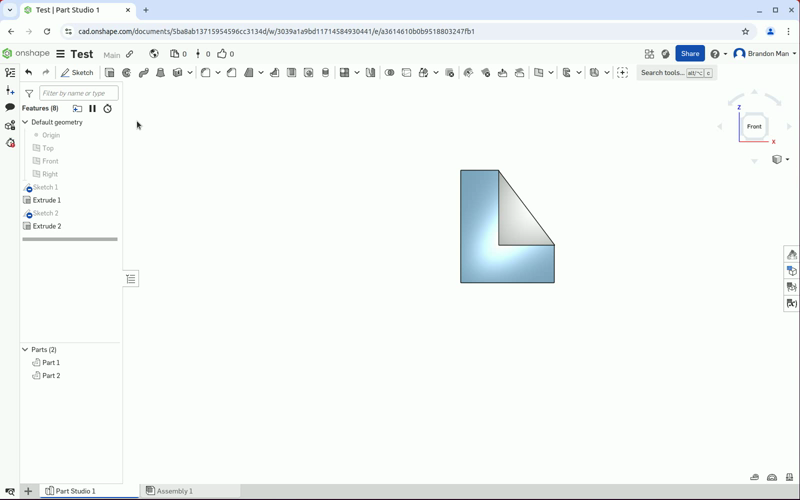
key(shift+h)
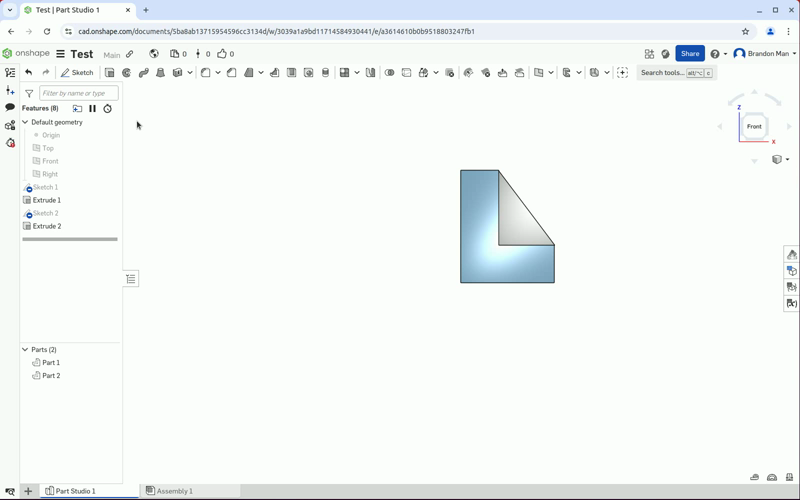
key(shift+h)
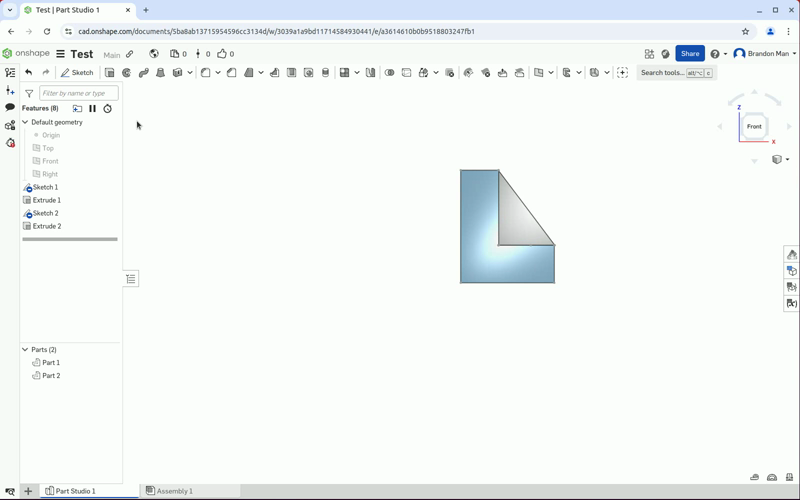
key(shift+7)
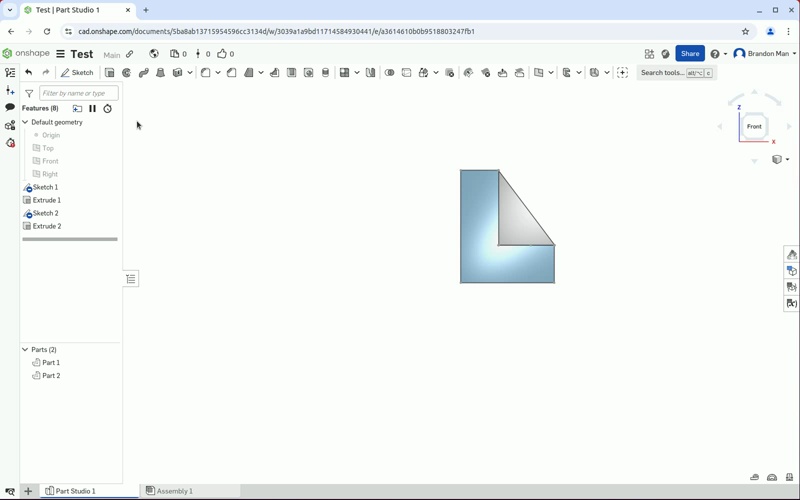
key(left, 2)
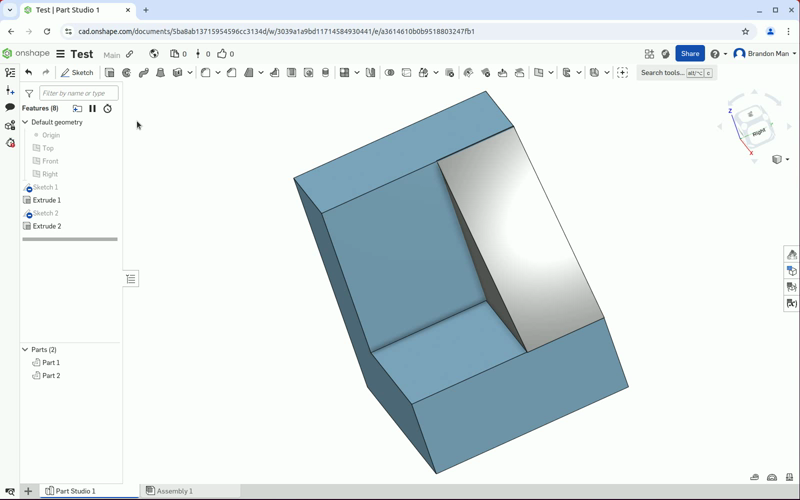
key(down, 2)
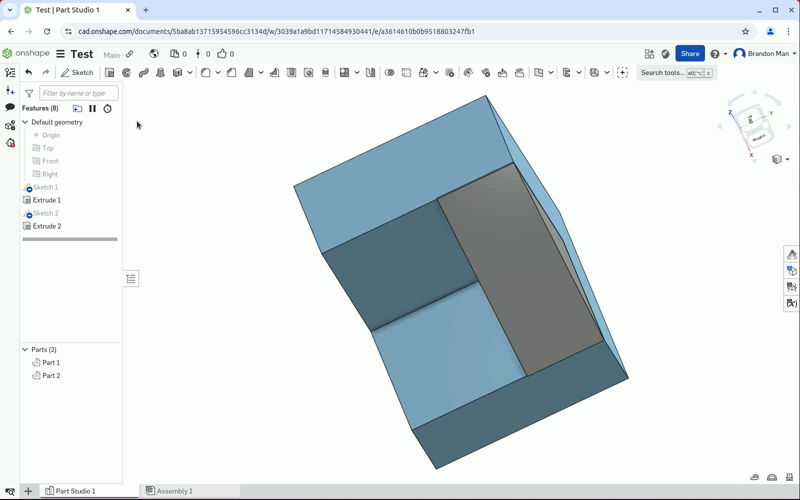
key(up, 2)
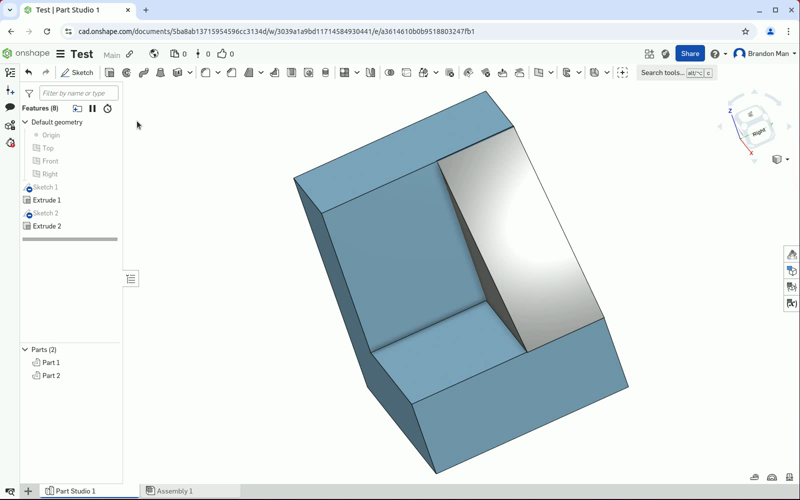
key(right, 2)
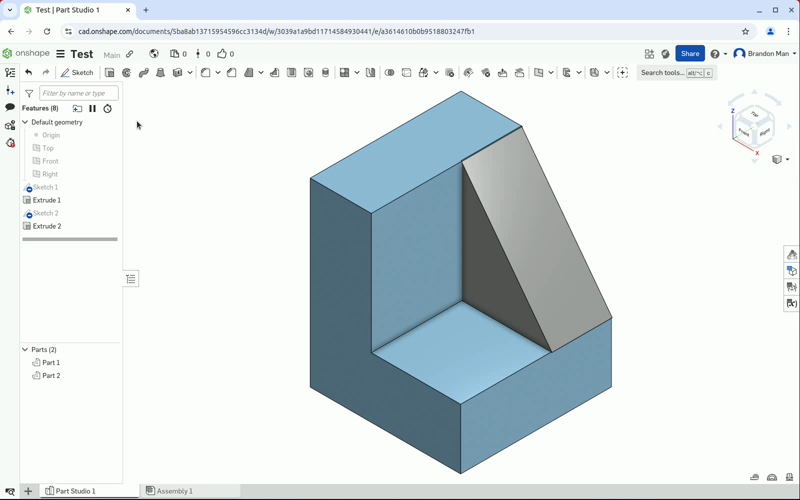
mouse_move(73, 189)
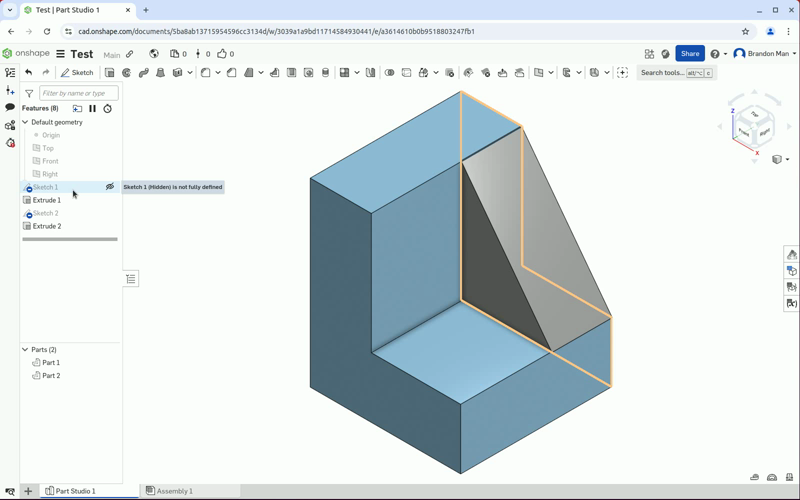
click(73, 189)